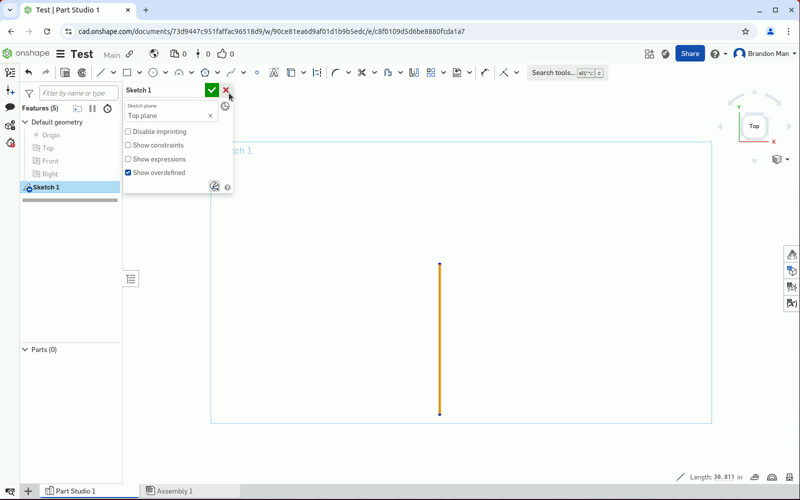
key(shift+h)
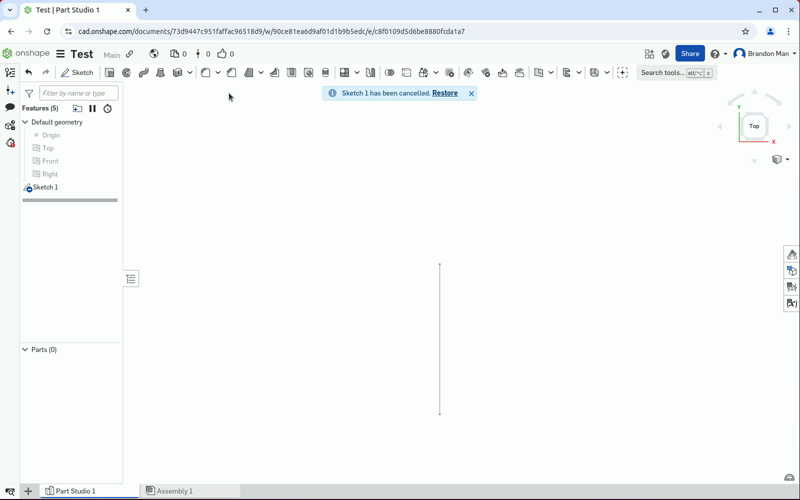
mouse_move(73, 352)
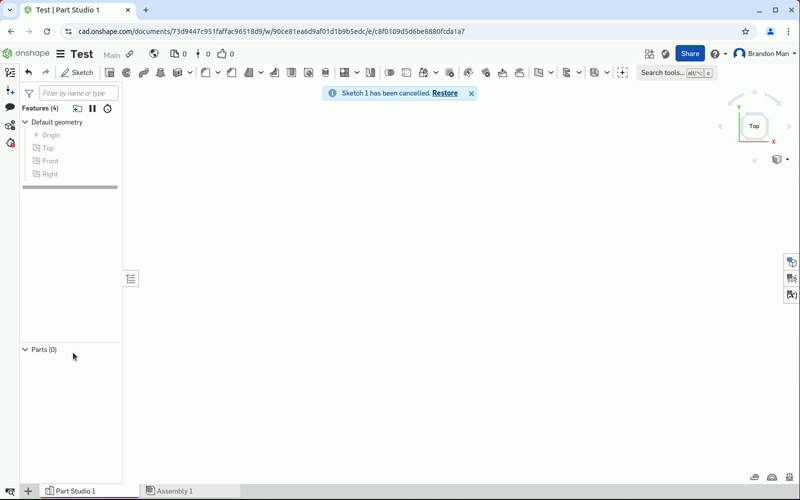
key(y)
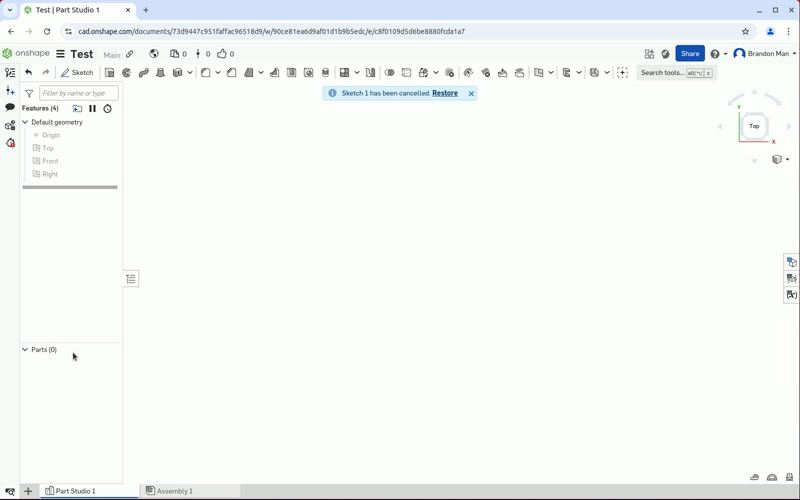
key(shift+p)
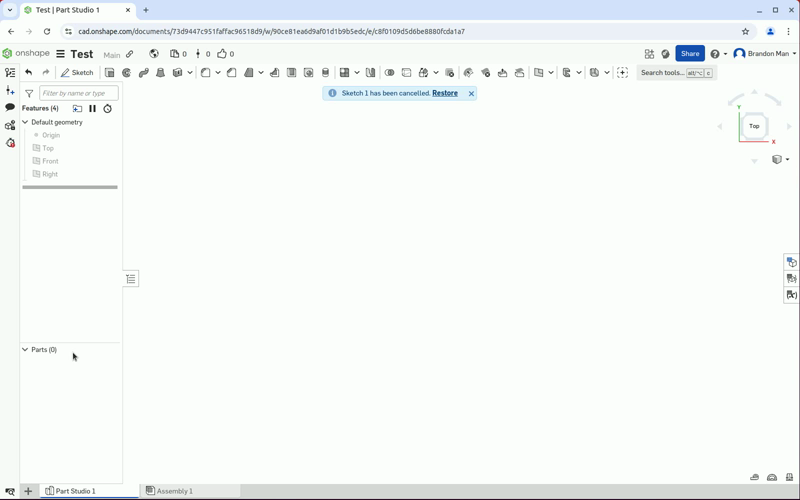
key(space)
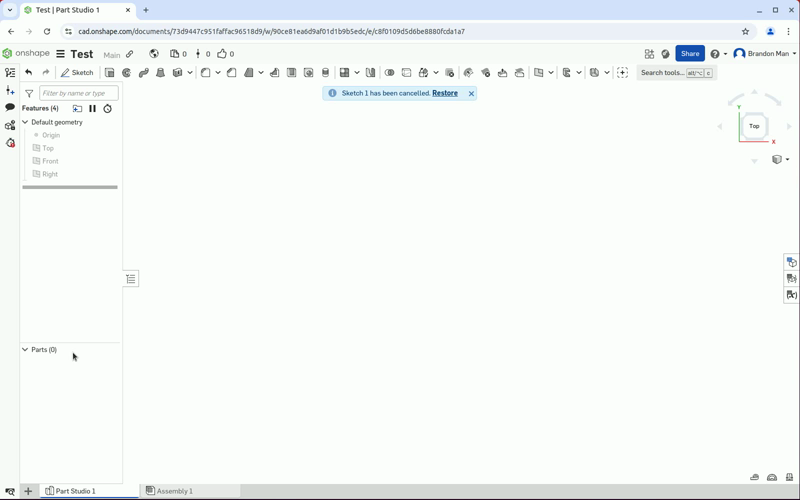
key_down(shift)
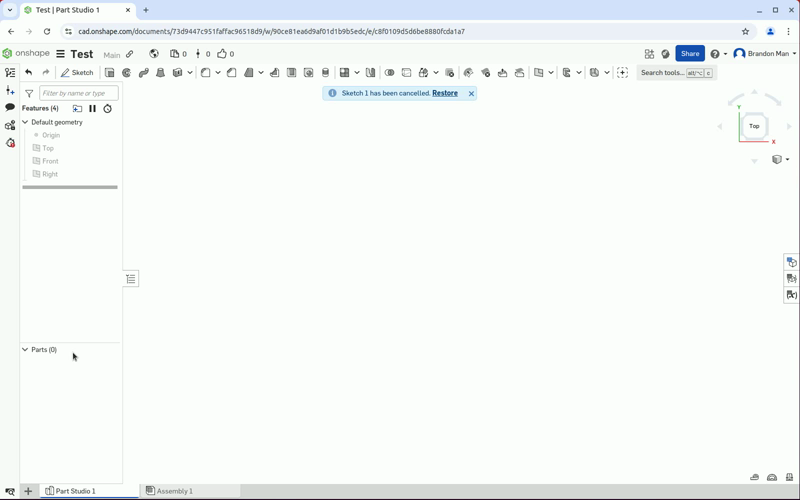
key(up)
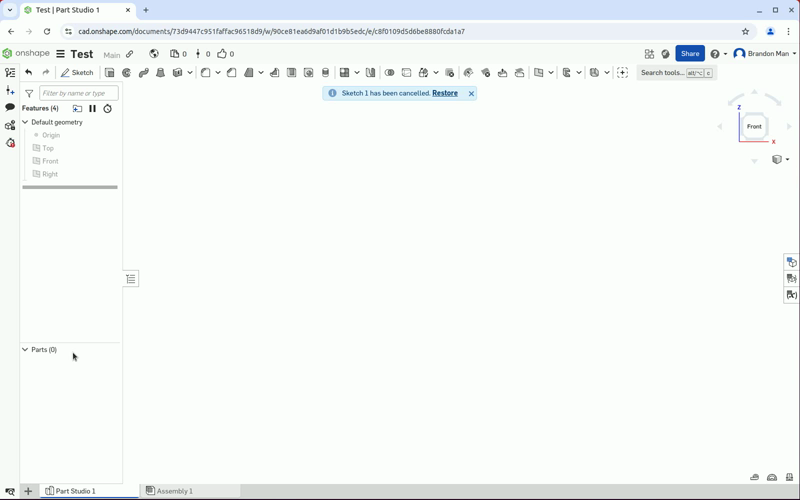
key_up(shift)
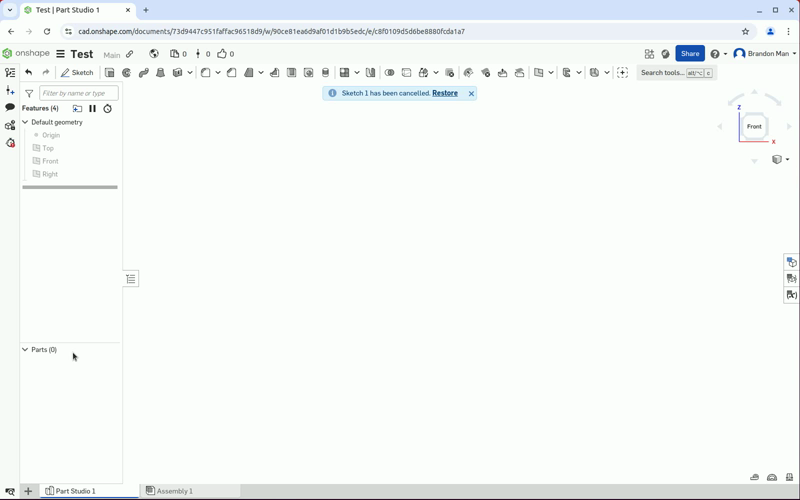
mouse_move(73, 352)
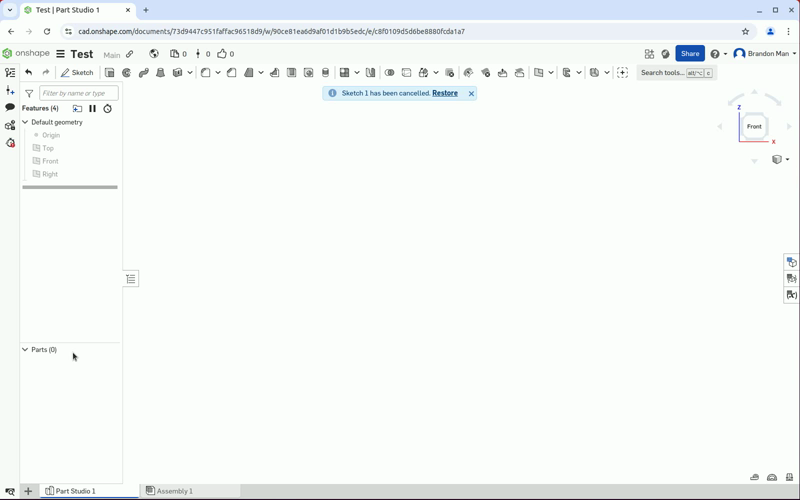
key(shift+y)
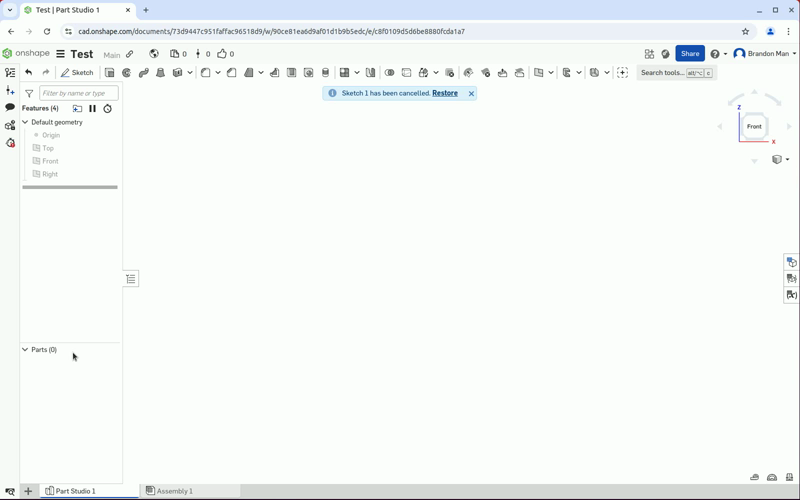
key(shift+s)
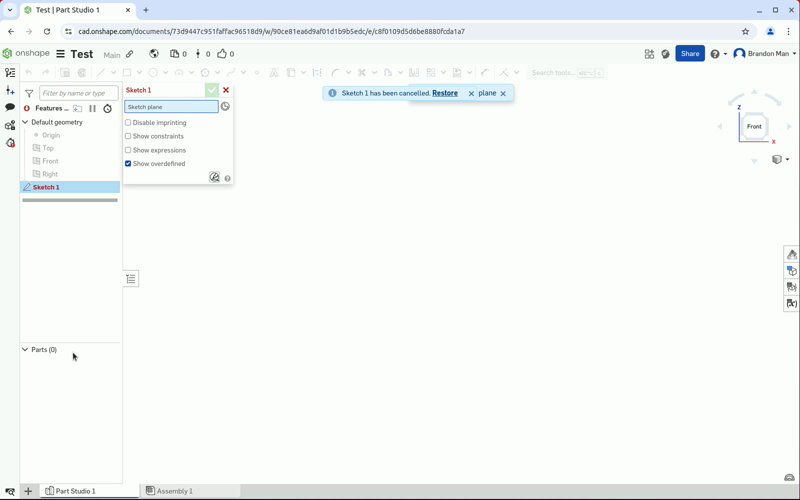
mouse_move(73, 163)
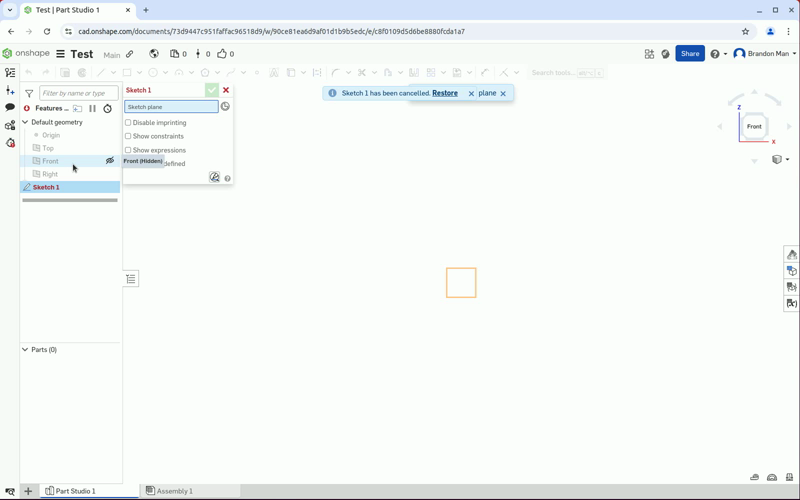
click(73, 163)
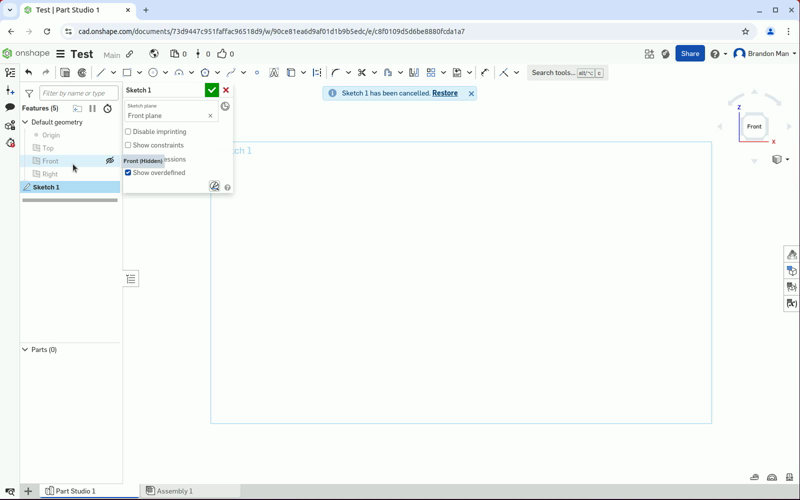
mouse_move(73, 352)
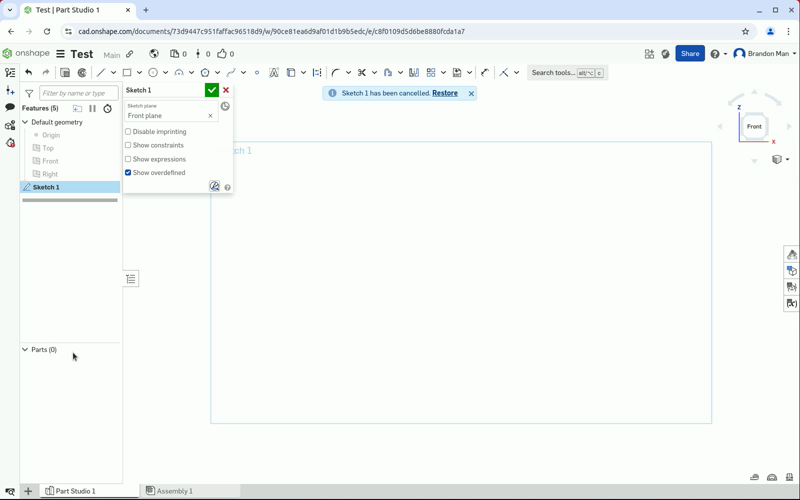
key(y)
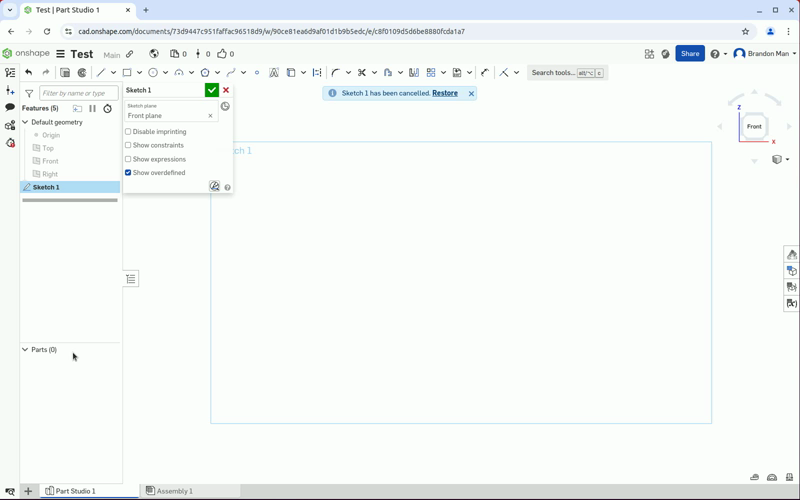
key(l)
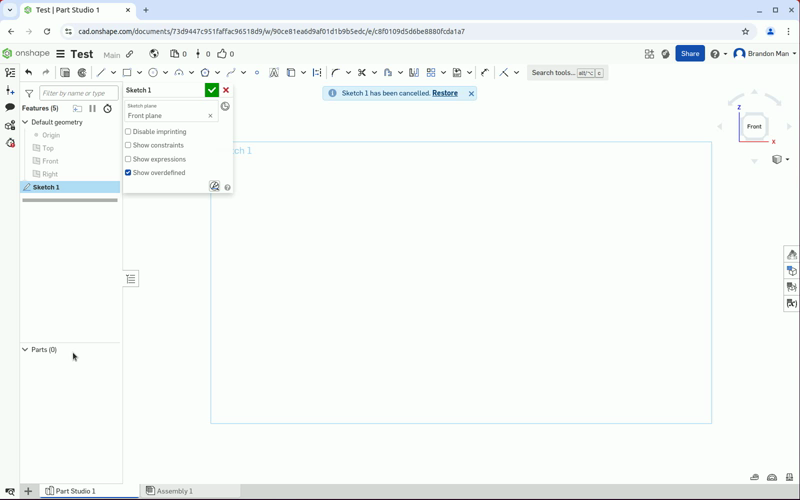
key_down(shift)
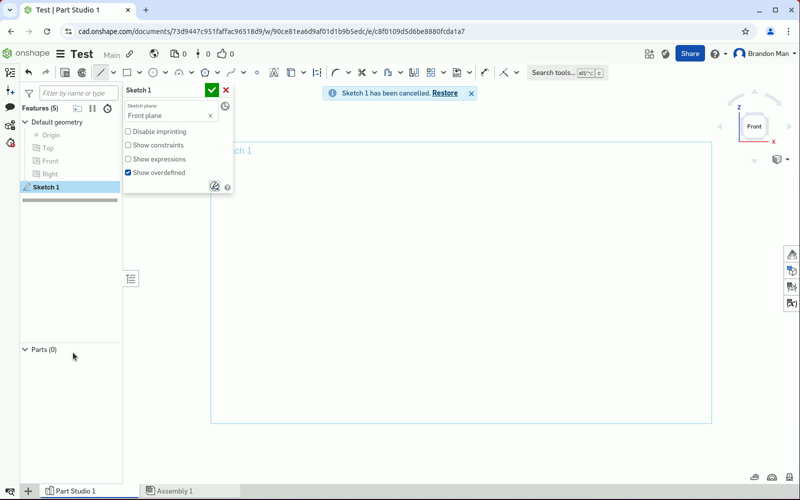
mouse_move(441, 367)
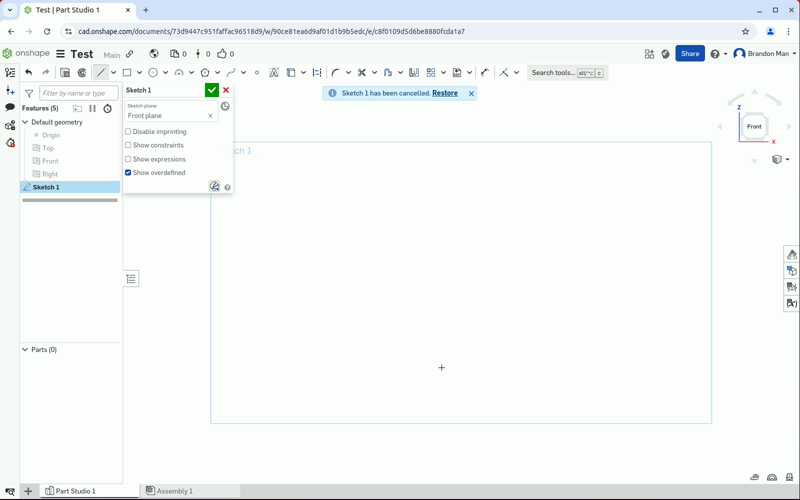
click(441, 367)
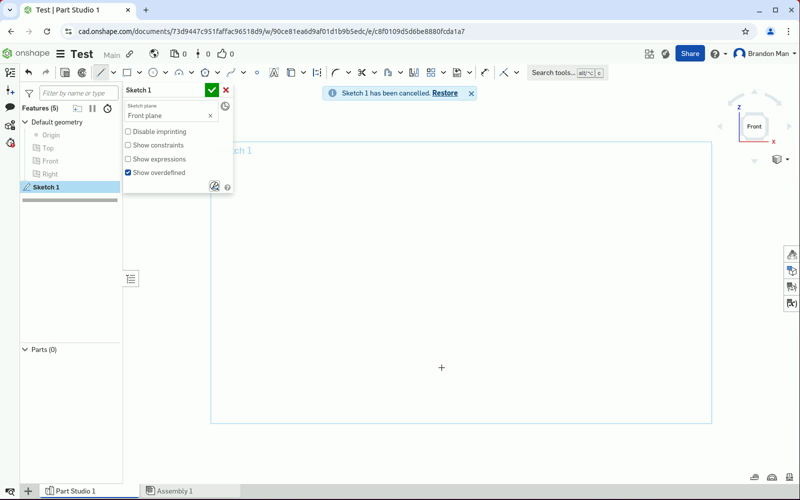
key_up(shift)
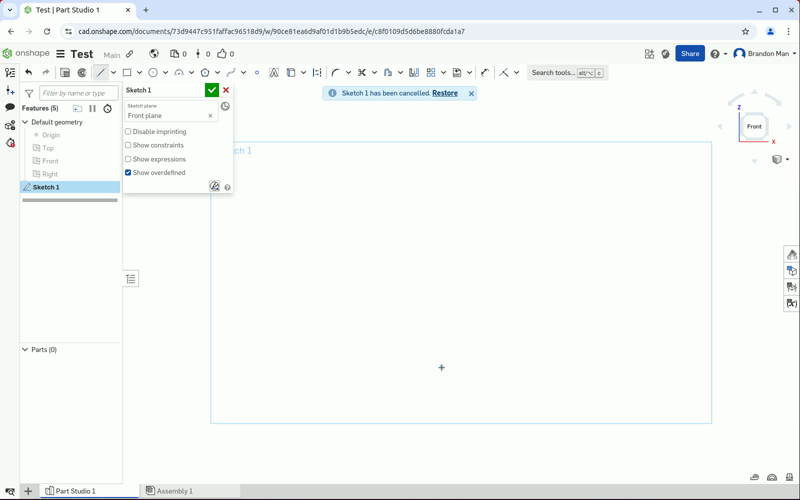
key_down(shift)
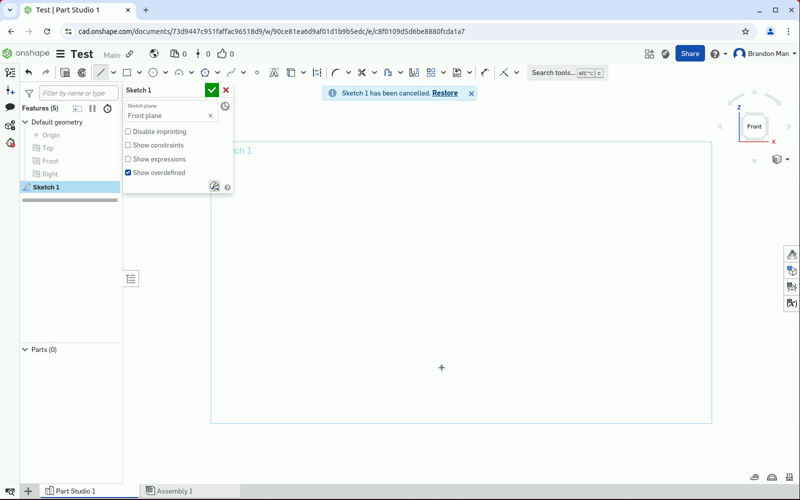
mouse_move(471, 367)
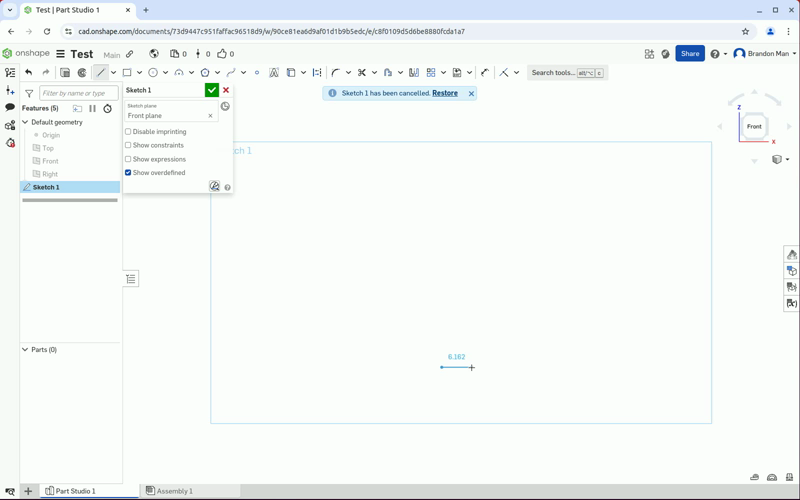
mouse_move(479, 367)
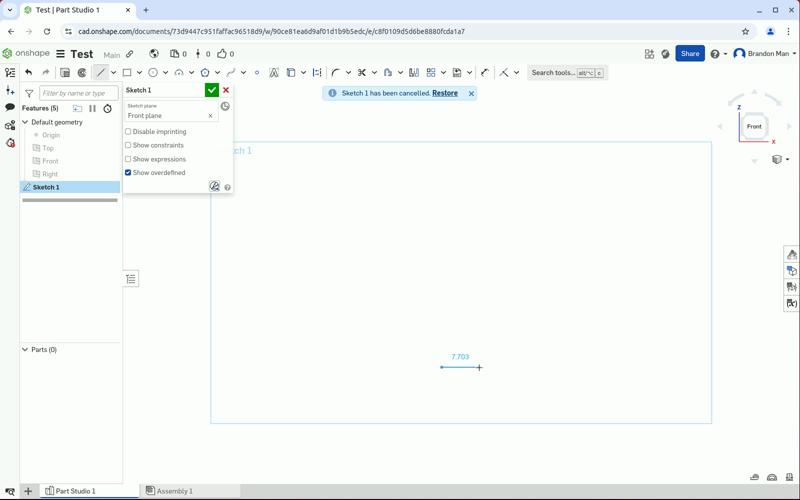
click(479, 367)
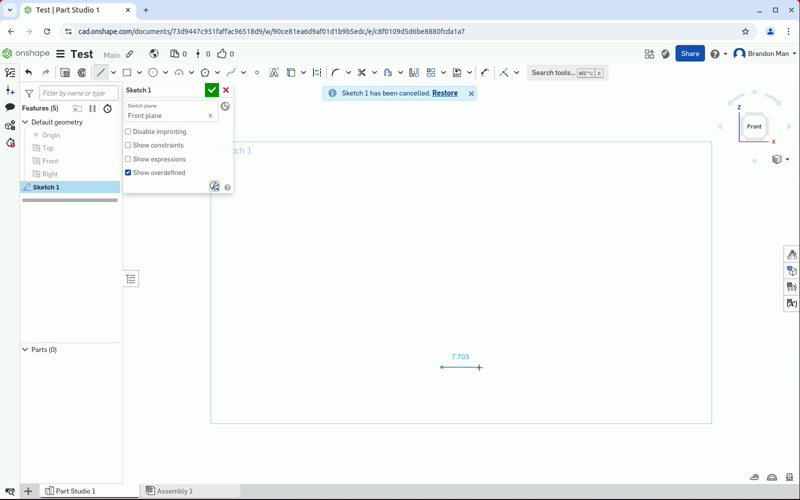
key_up(shift)
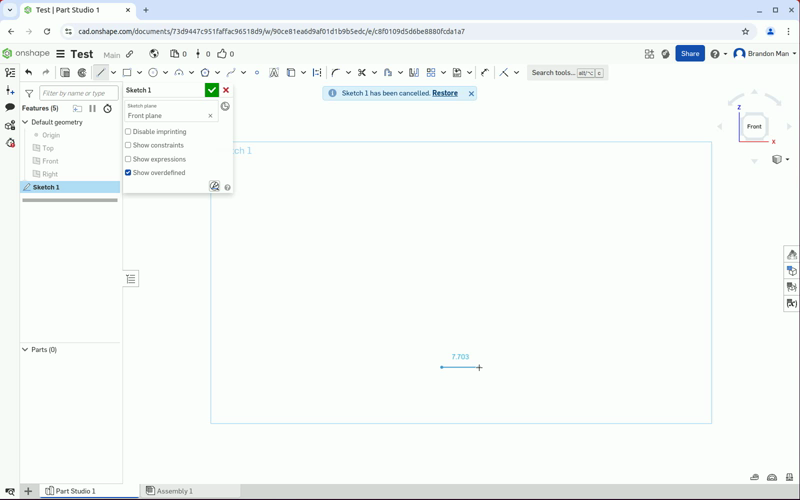
key_down(shift)
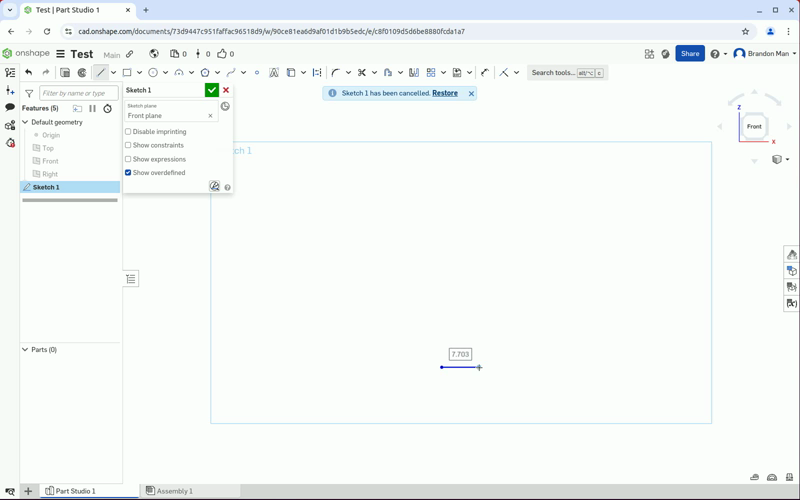
mouse_move(479, 198)
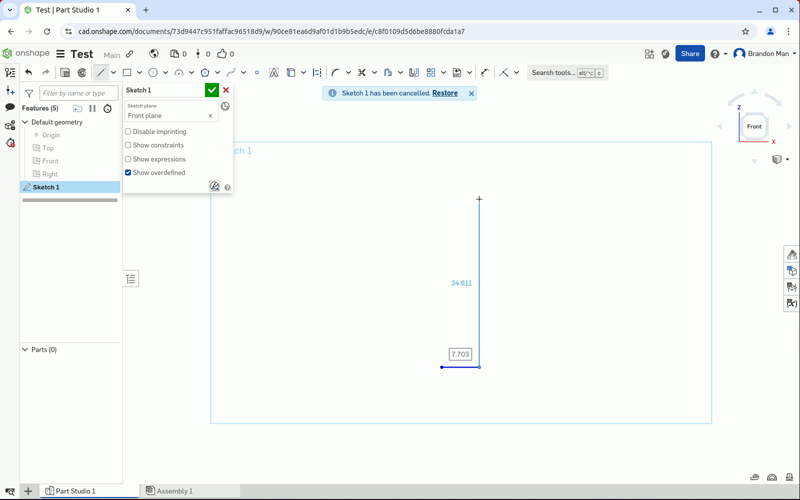
click(479, 198)
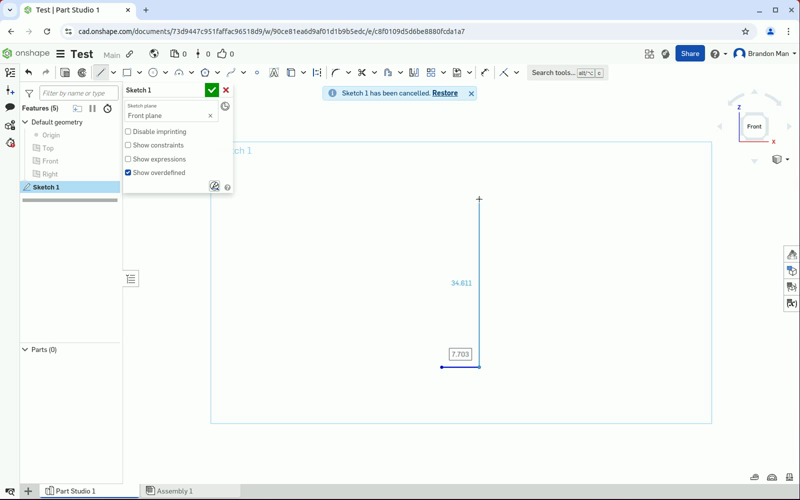
key_up(shift)
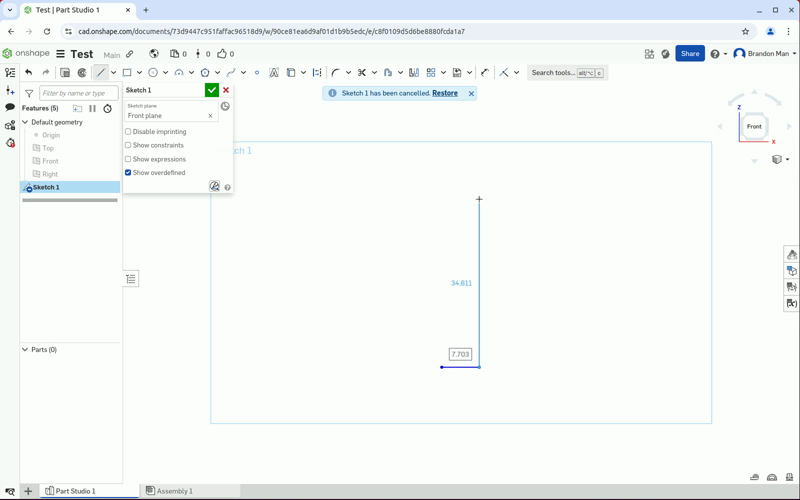
key_down(shift)
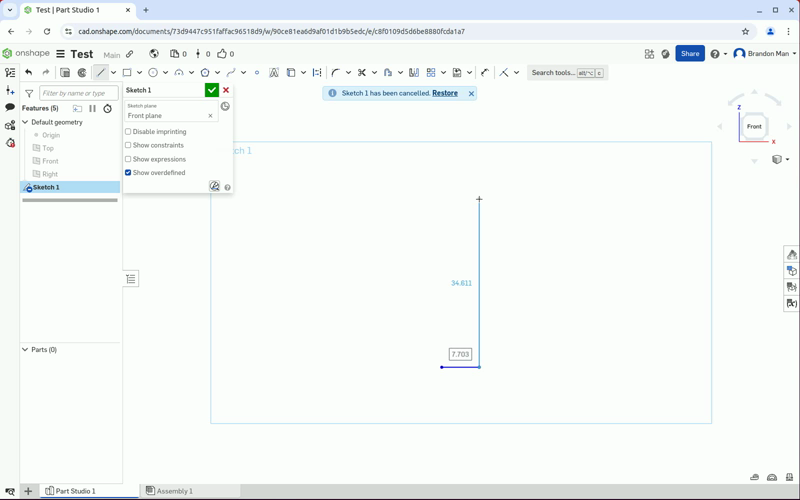
mouse_move(509, 198)
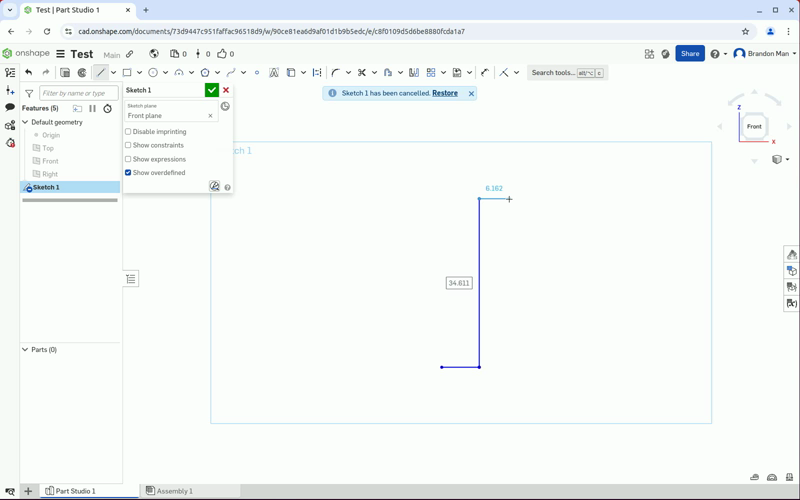
mouse_move(441, 198)
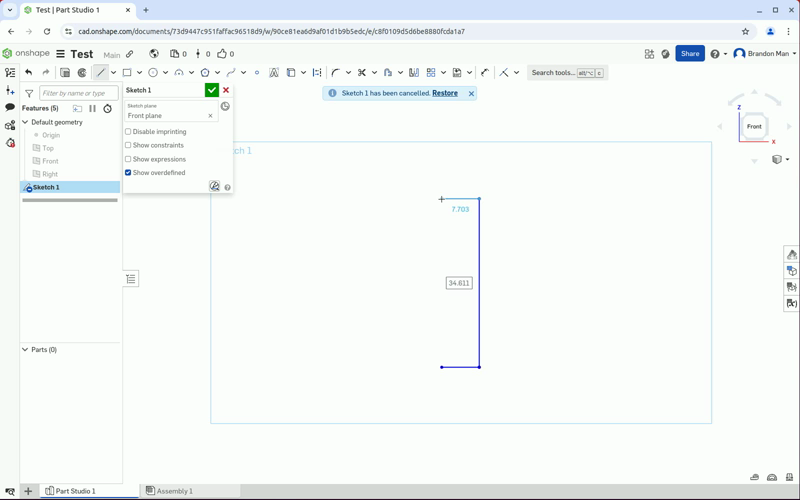
click(441, 198)
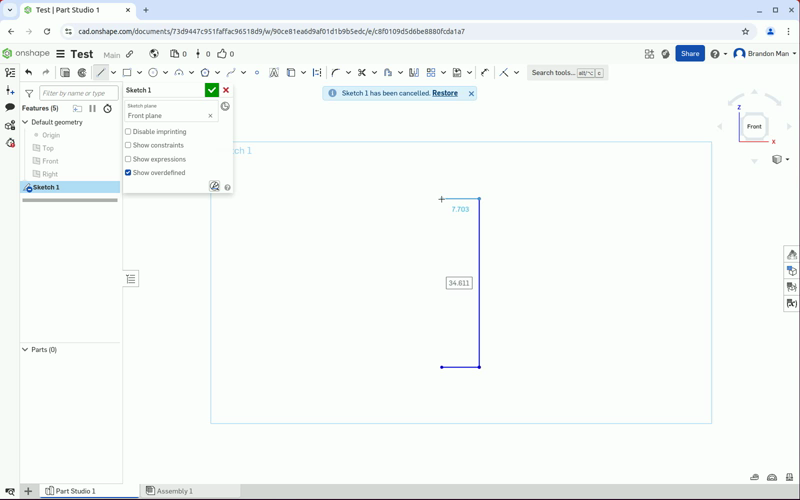
key_up(shift)
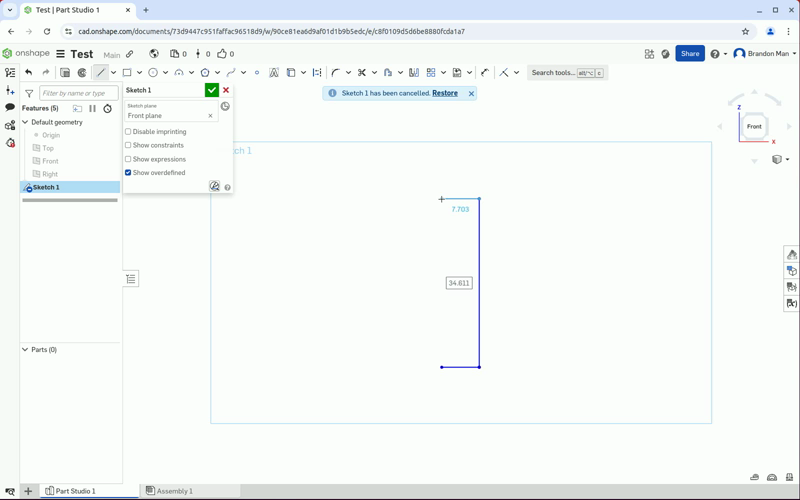
key_down(shift)
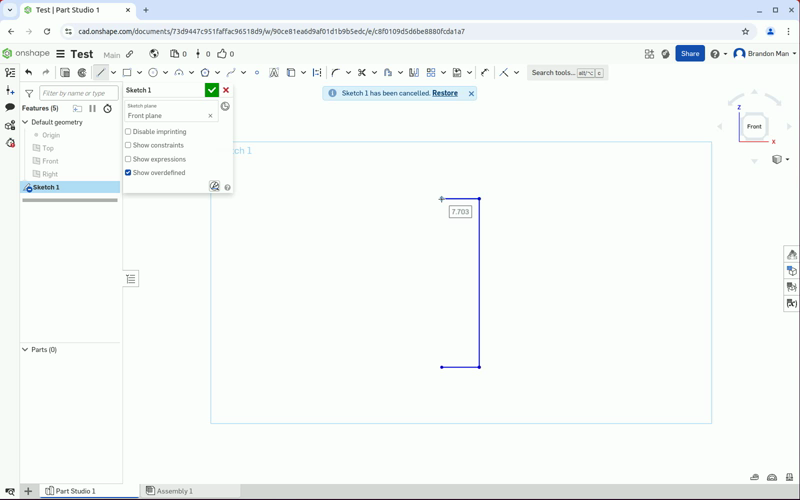
mouse_move(441, 367)
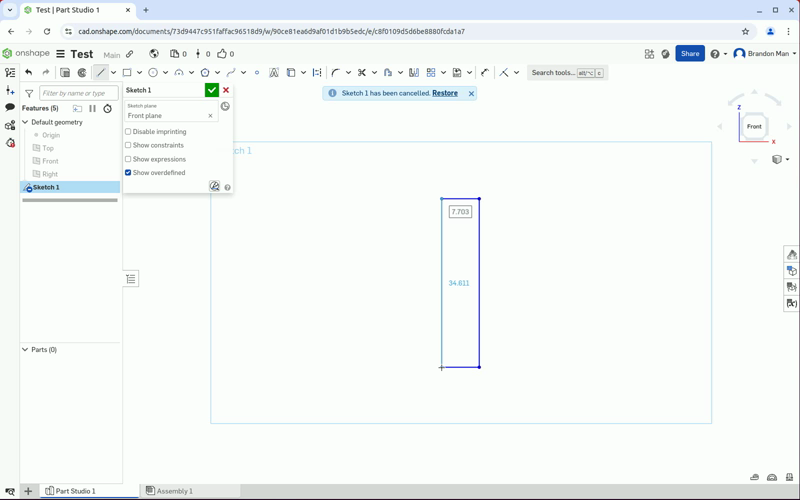
key_up(shift)
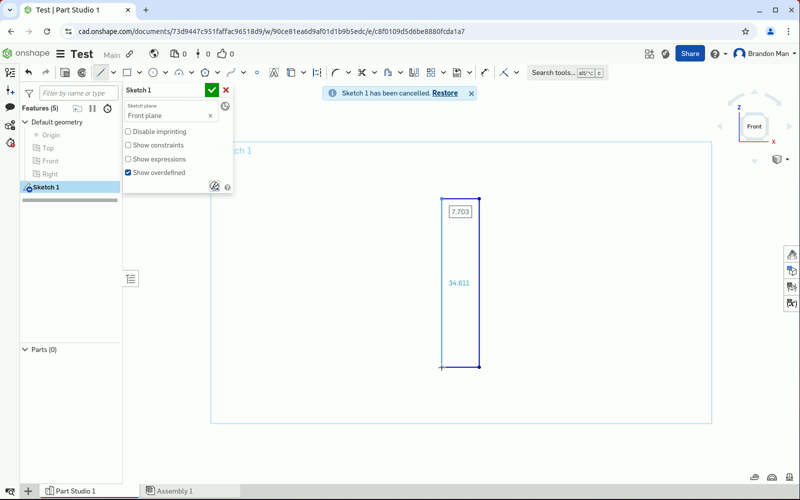
click(441, 367)
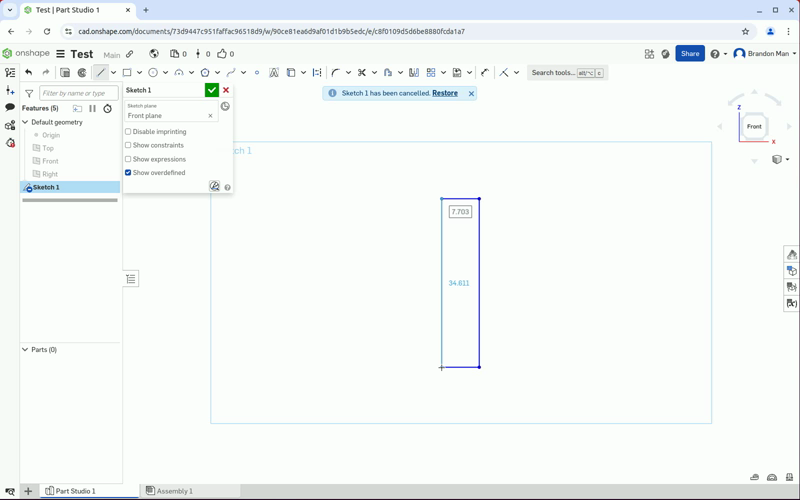
key(esc)
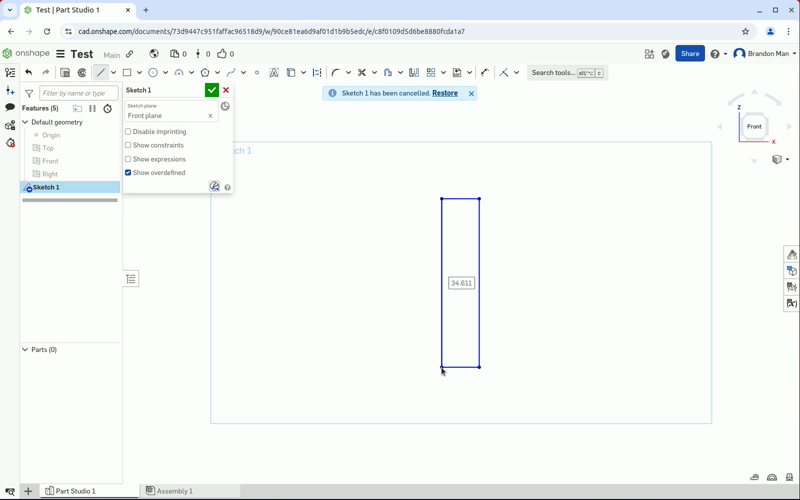
mouse_move(474, 291)
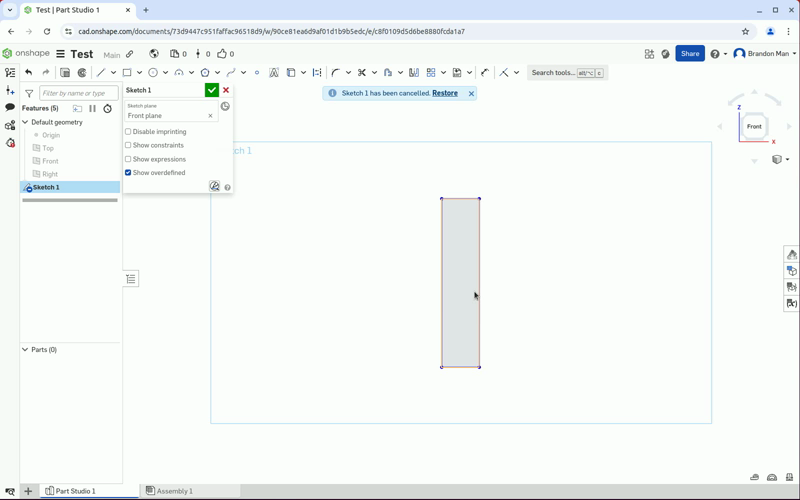
click(474, 291)
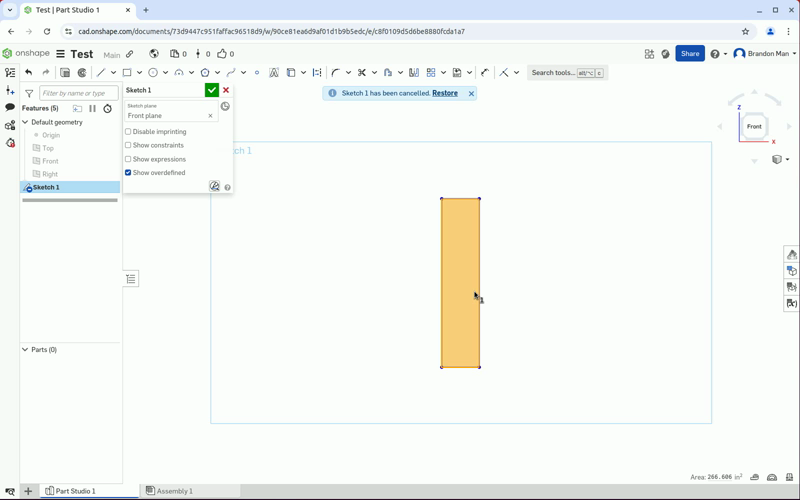
mouse_move(73, 352)
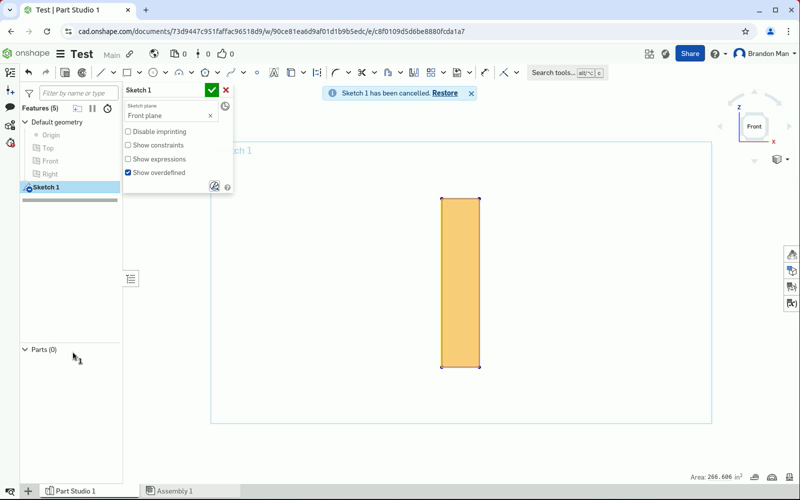
key(shift+y)
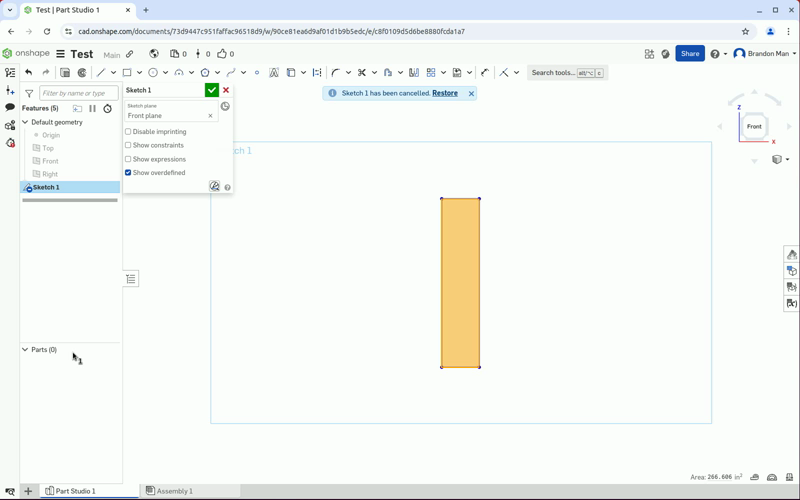
key(shift+e)
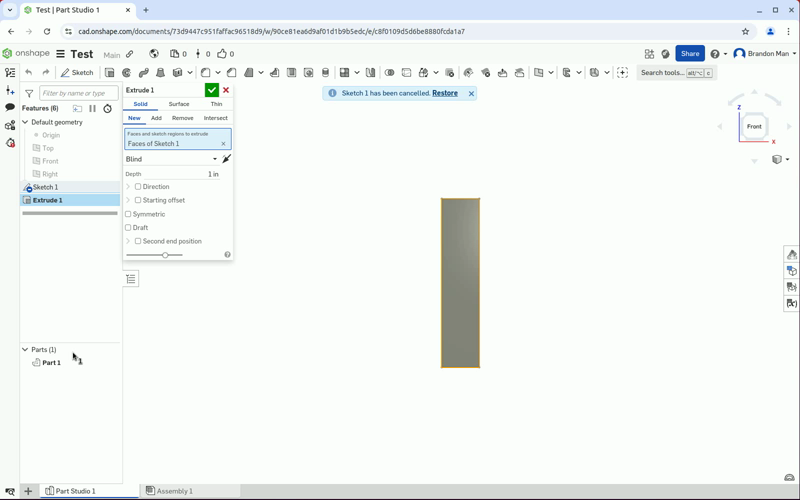
mouse_move(143, 106)
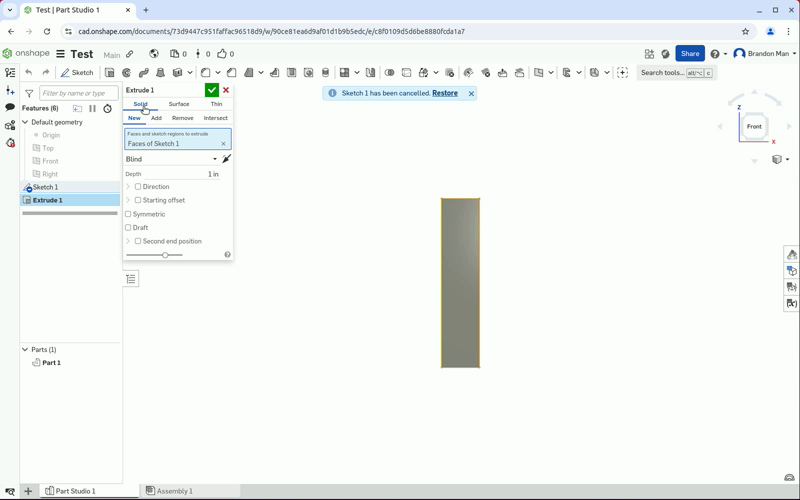
click(143, 106)
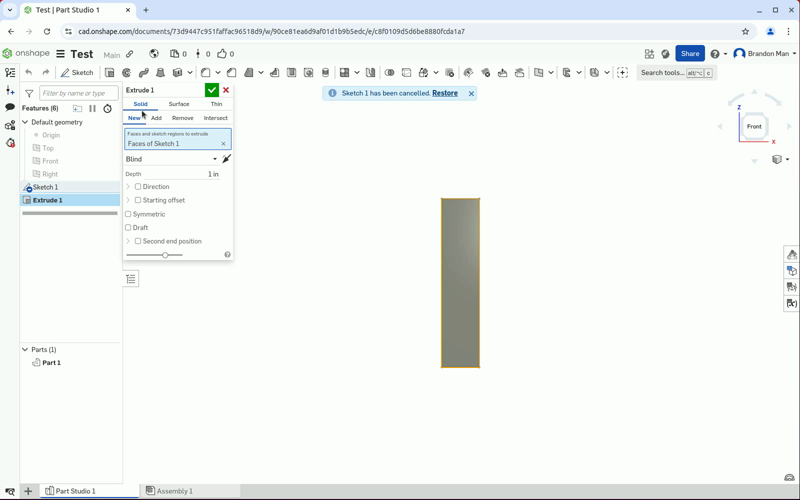
mouse_move(137, 120)
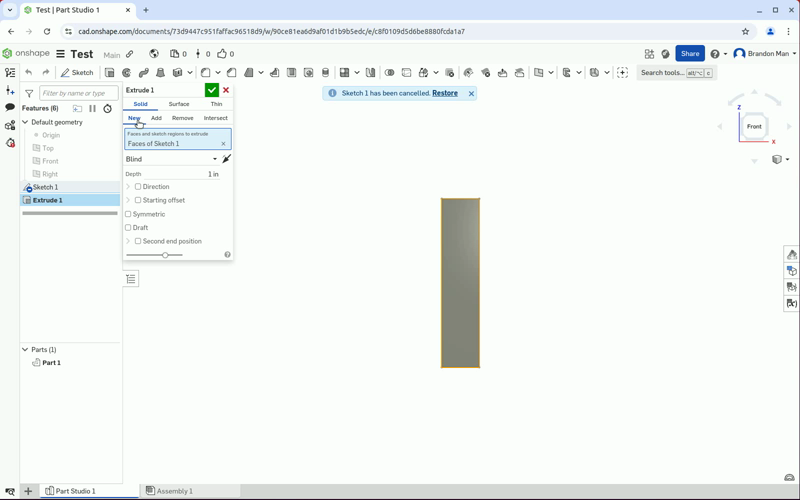
click(137, 120)
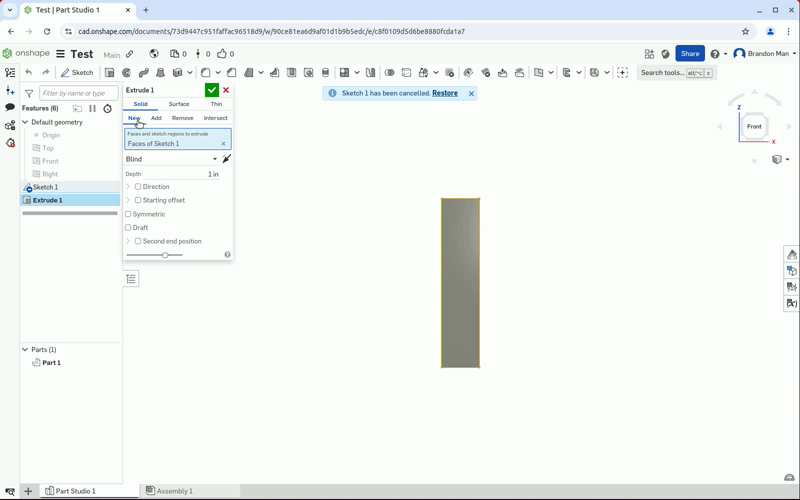
key(tab, 4)
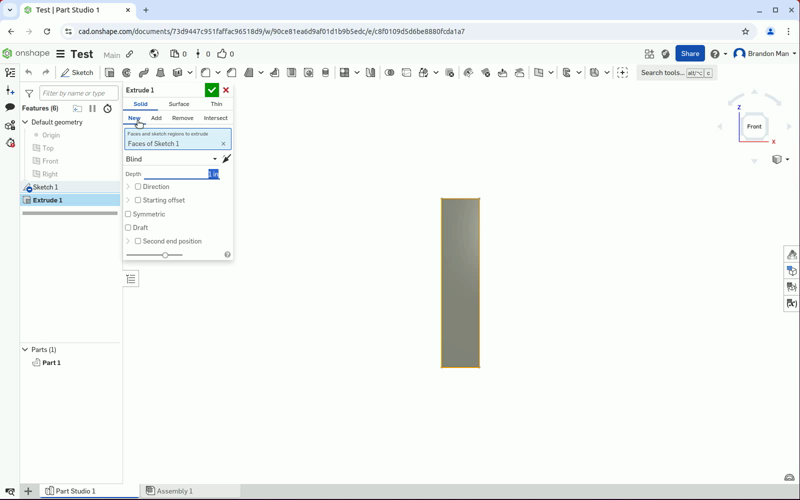
text(0.963)
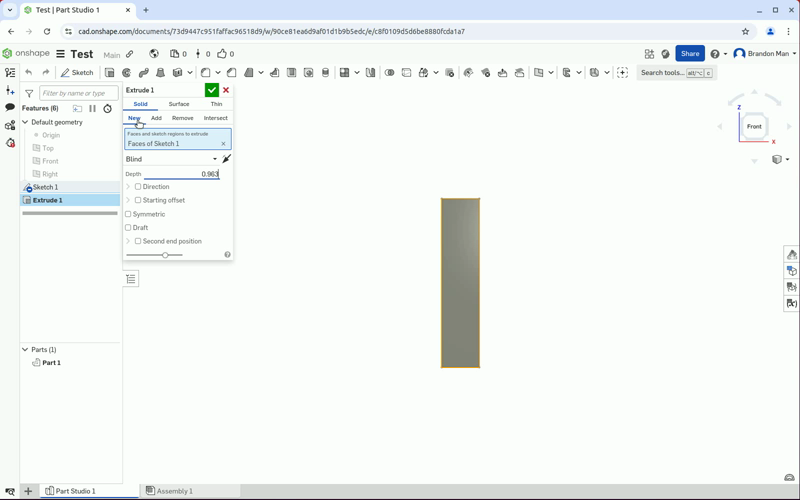
key(enter)
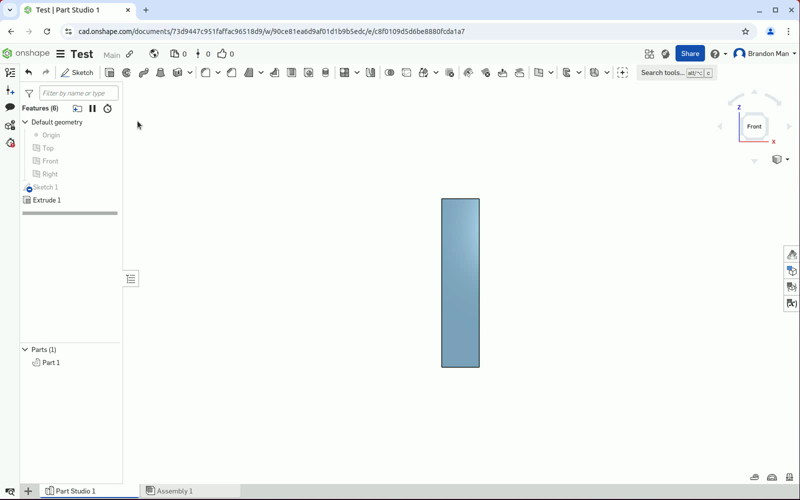
key(shift+h)
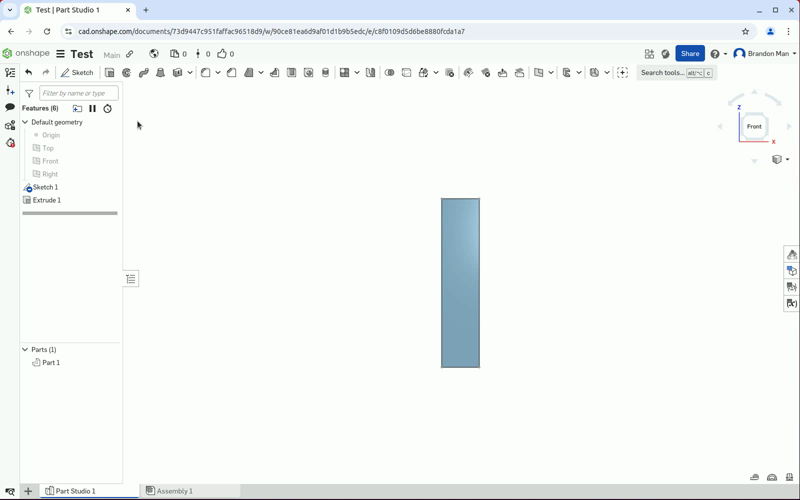
key(shift+h)
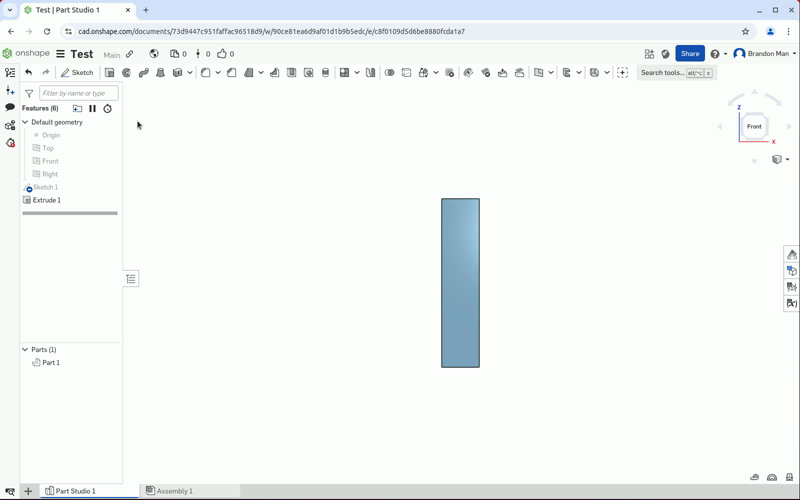
mouse_move(73, 189)
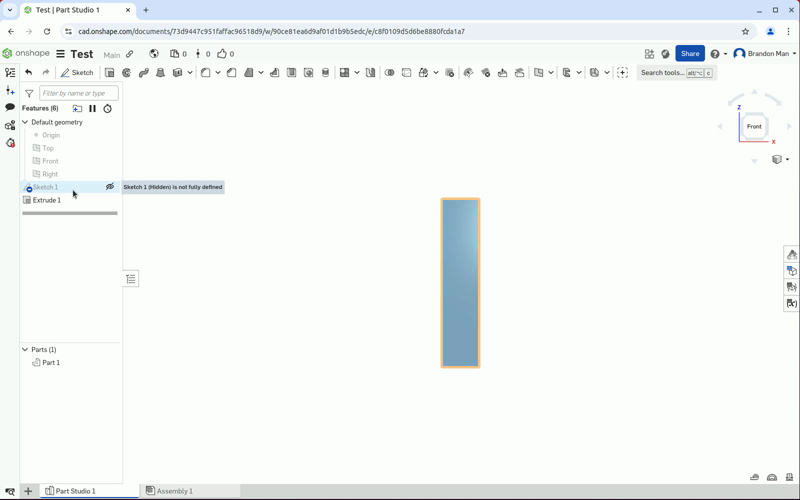
click(73, 189)
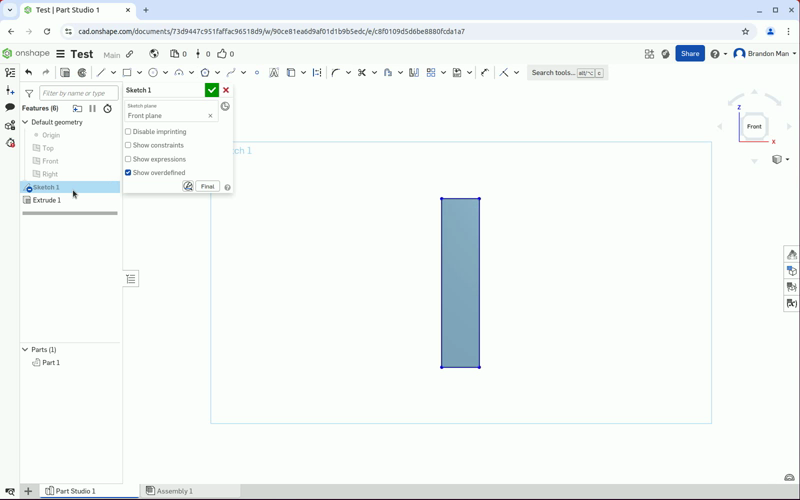
mouse_move(229, 92)
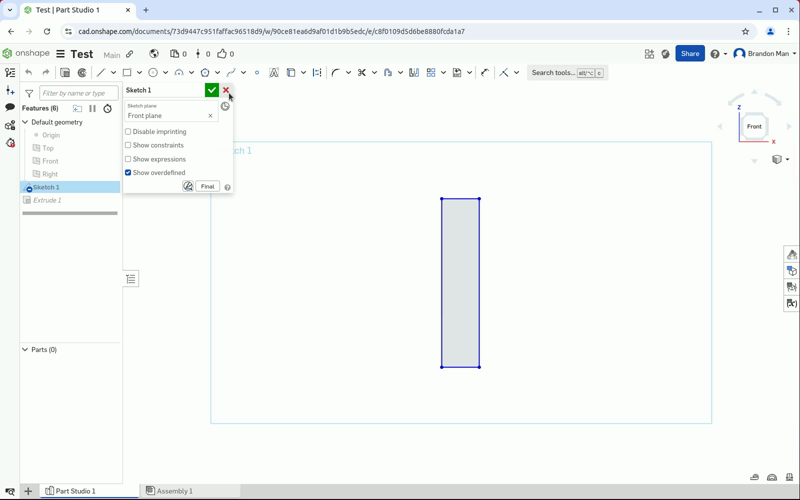
click(229, 92)
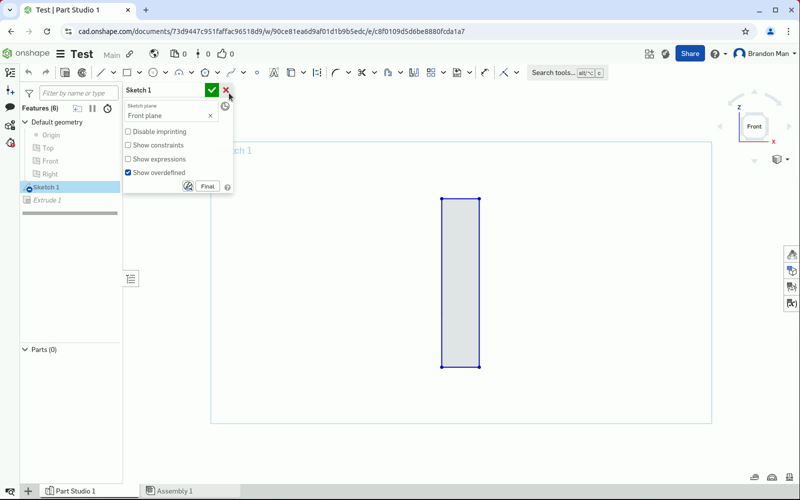
key(shift+s)
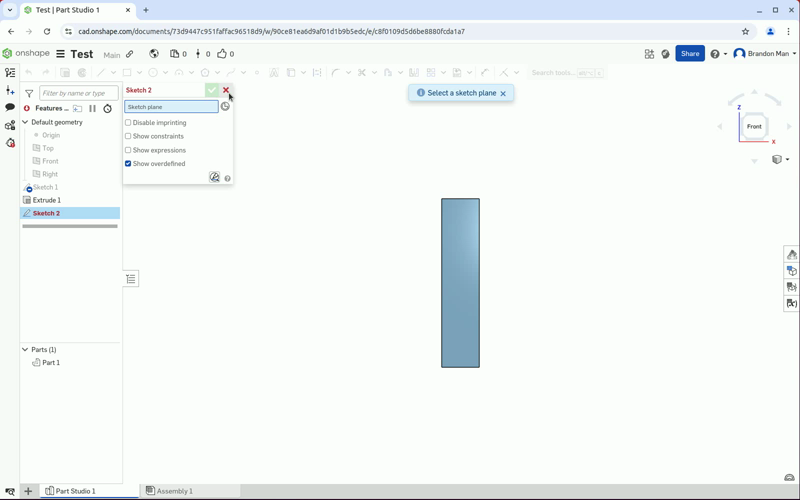
mouse_move(73, 163)
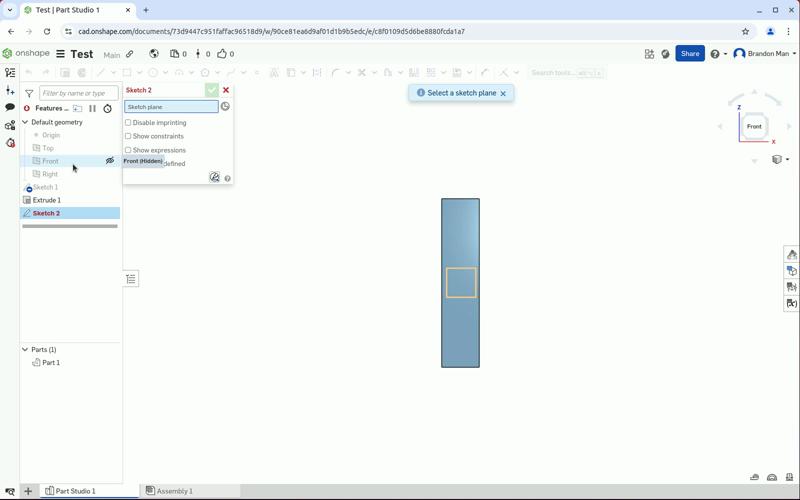
click(73, 163)
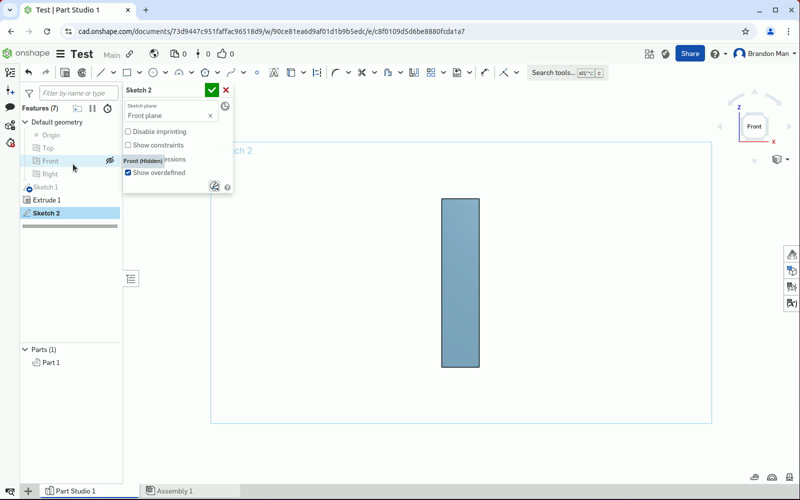
mouse_move(73, 352)
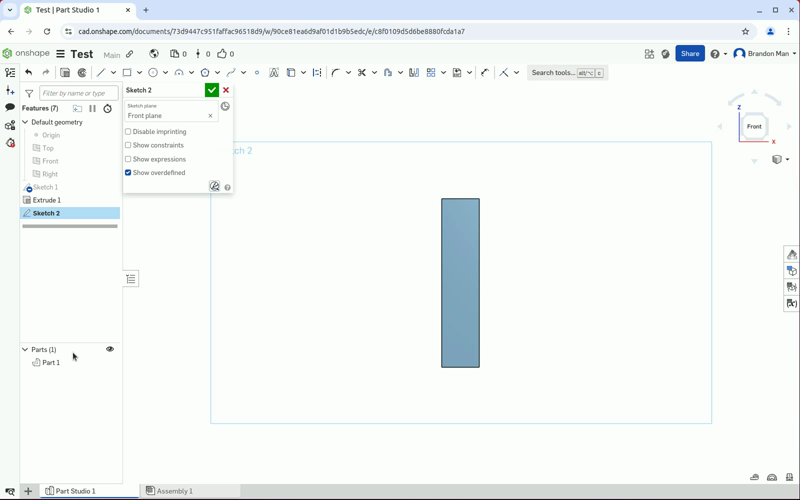
key(y)
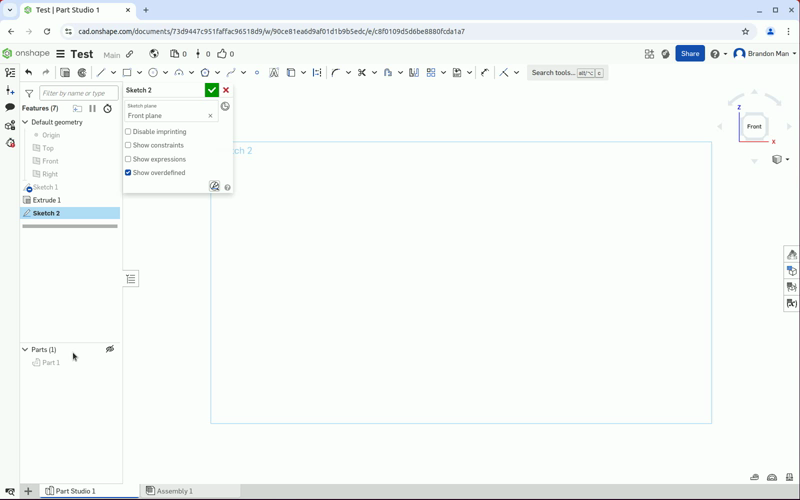
key(l)
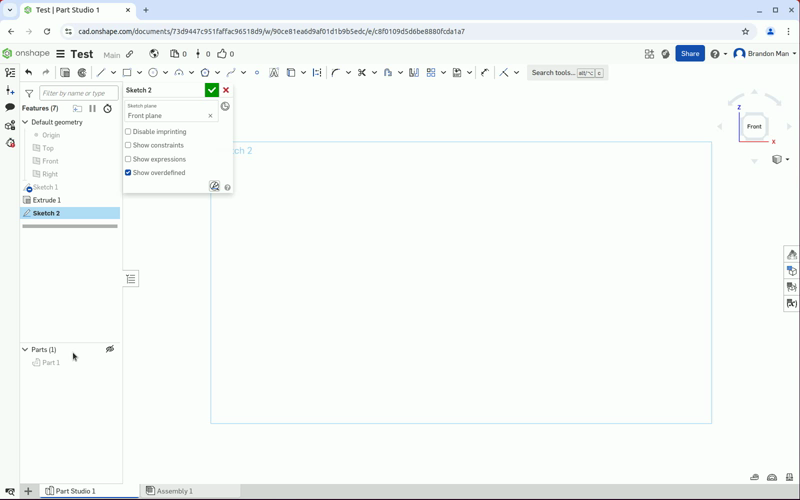
key_down(shift)
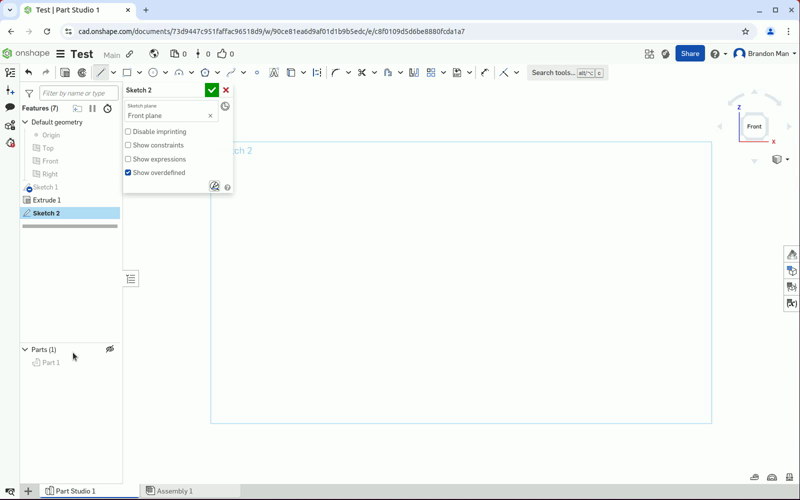
mouse_move(441, 367)
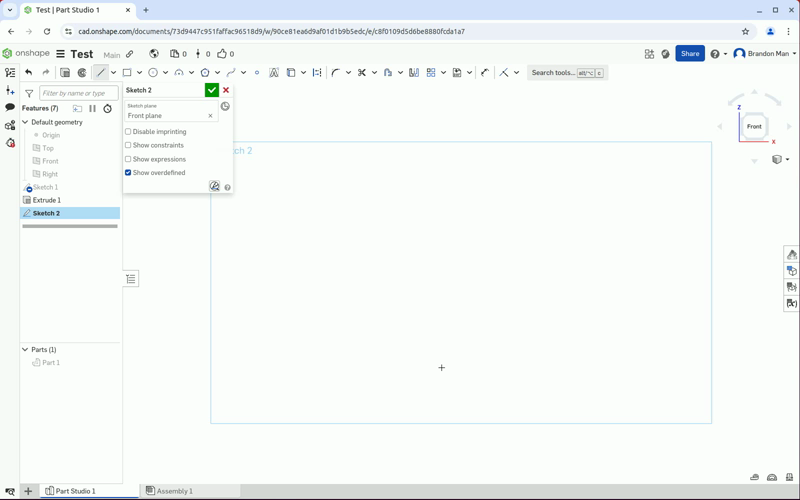
click(441, 367)
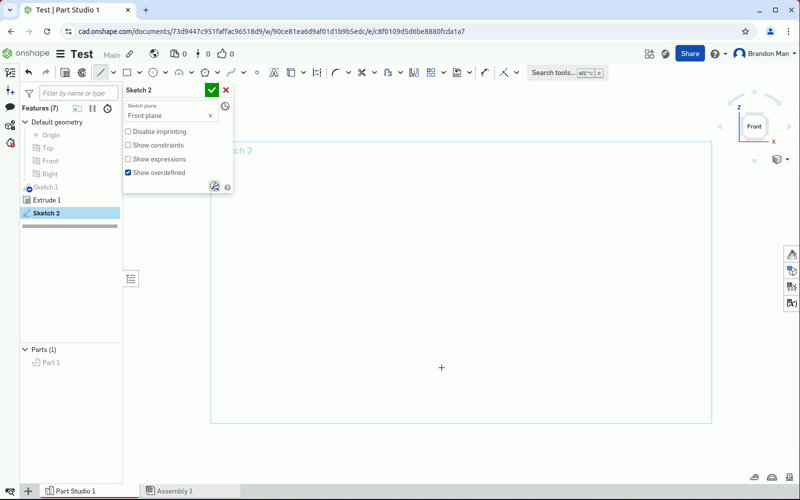
key_up(shift)
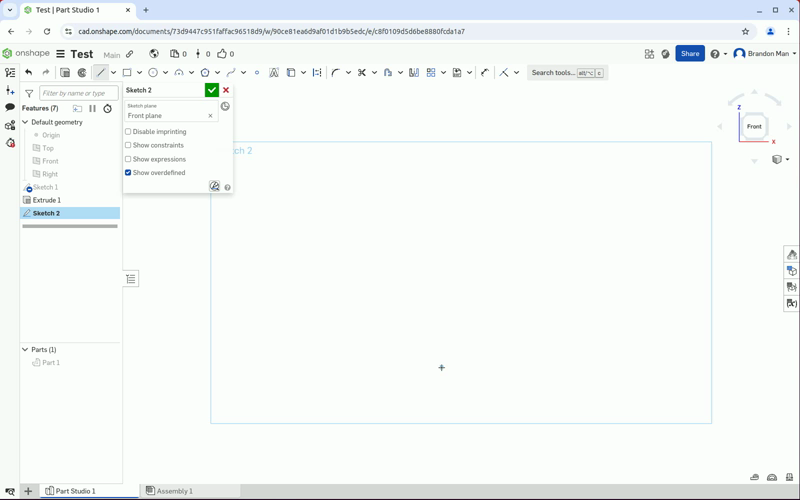
key_down(shift)
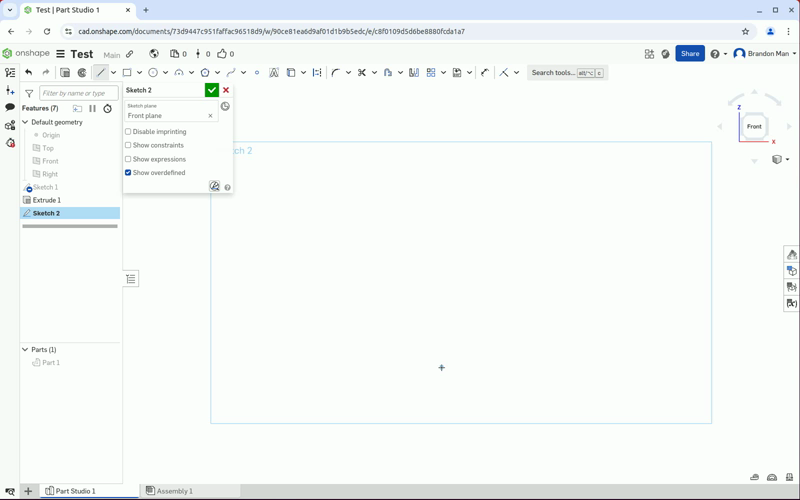
mouse_move(471, 367)
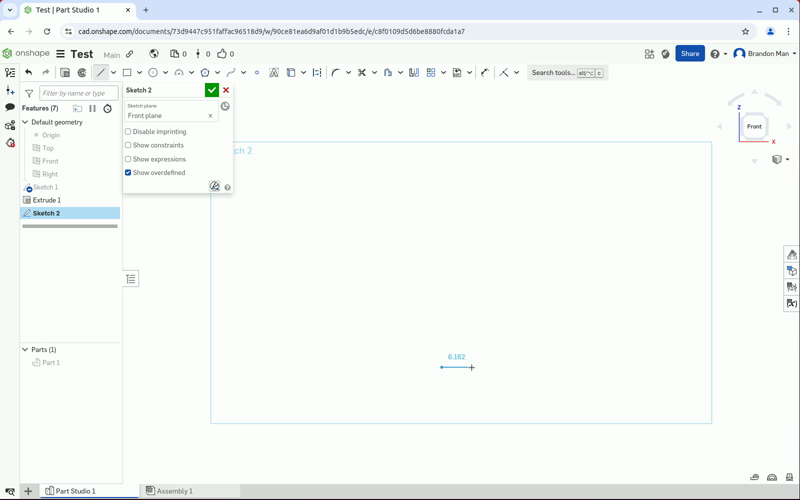
mouse_move(461, 395)
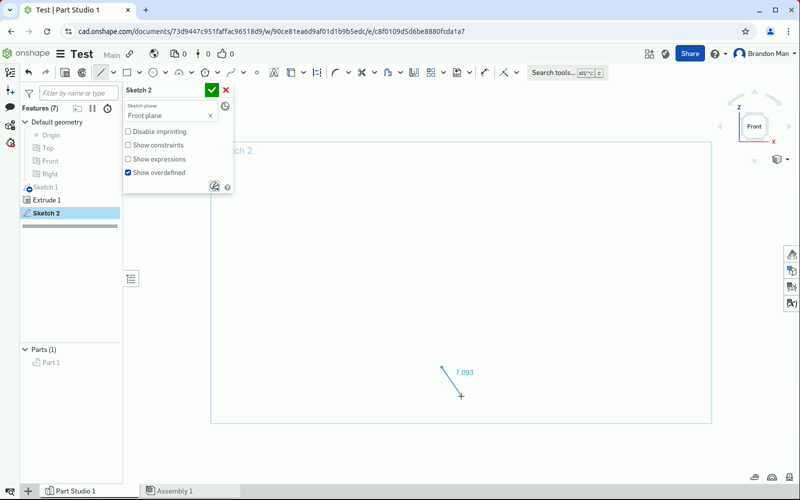
click(461, 395)
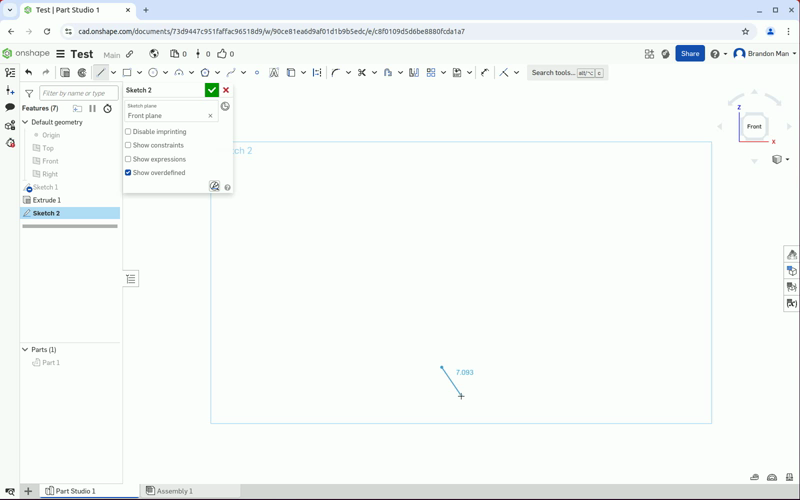
key_up(shift)
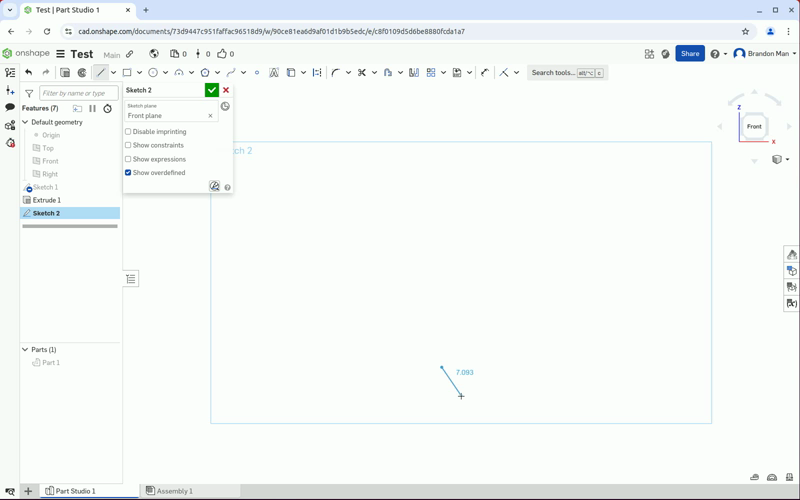
key_down(shift)
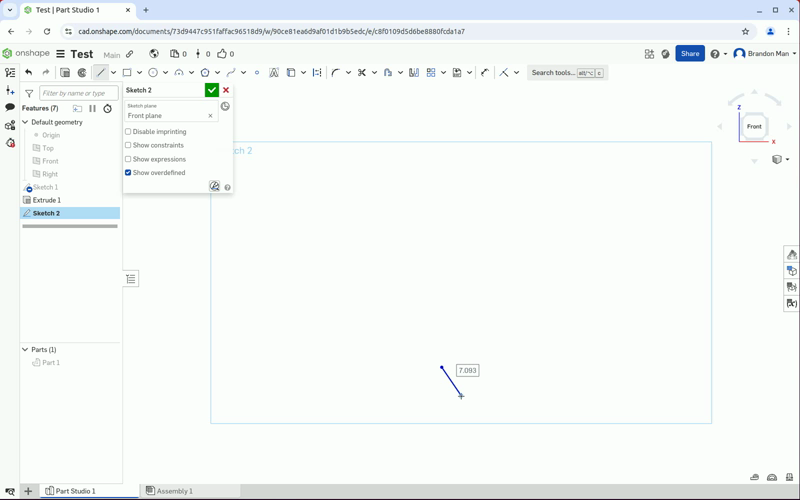
mouse_move(491, 395)
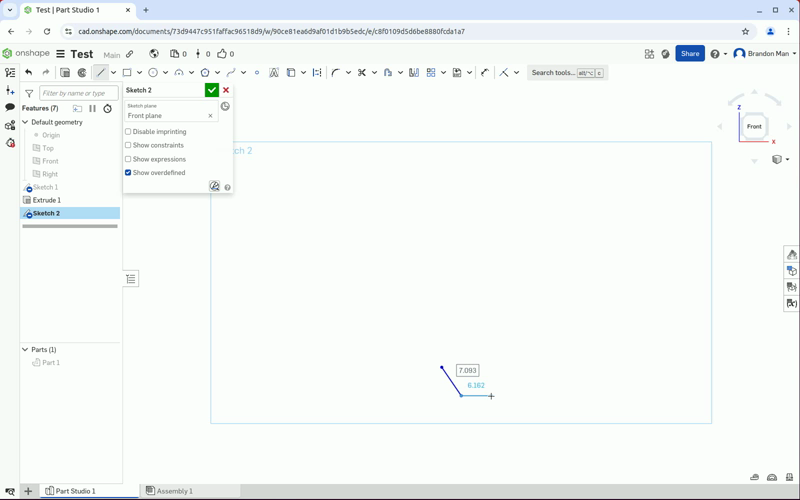
mouse_move(480, 367)
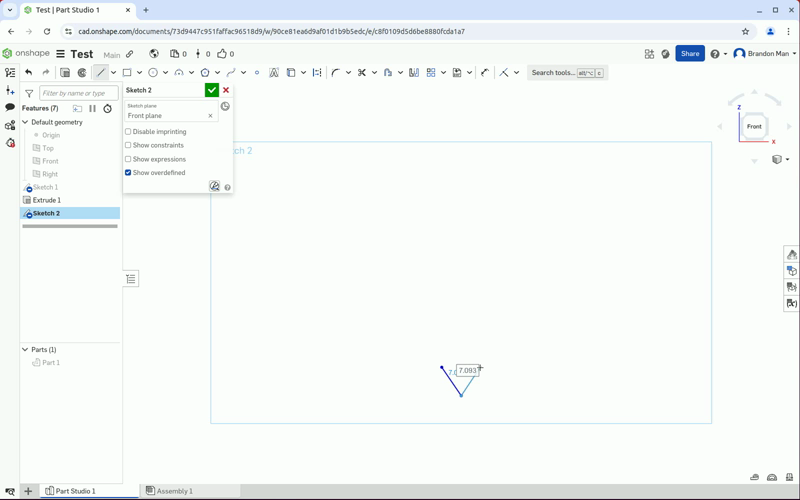
click(480, 367)
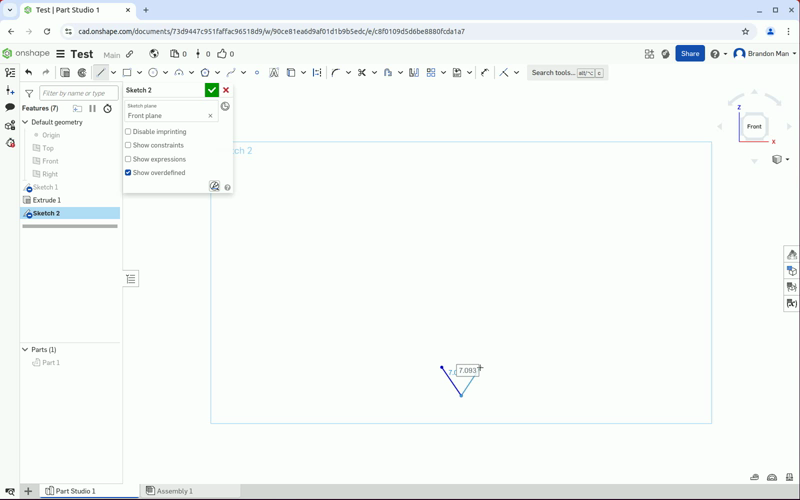
key_up(shift)
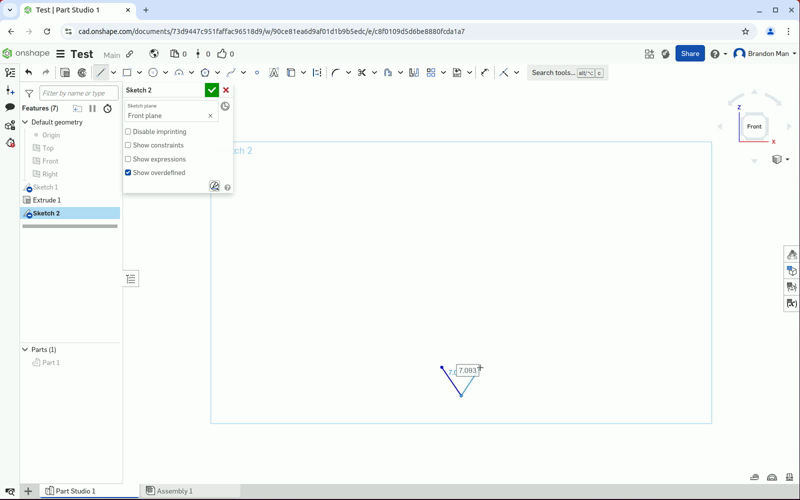
mouse_move(510, 367)
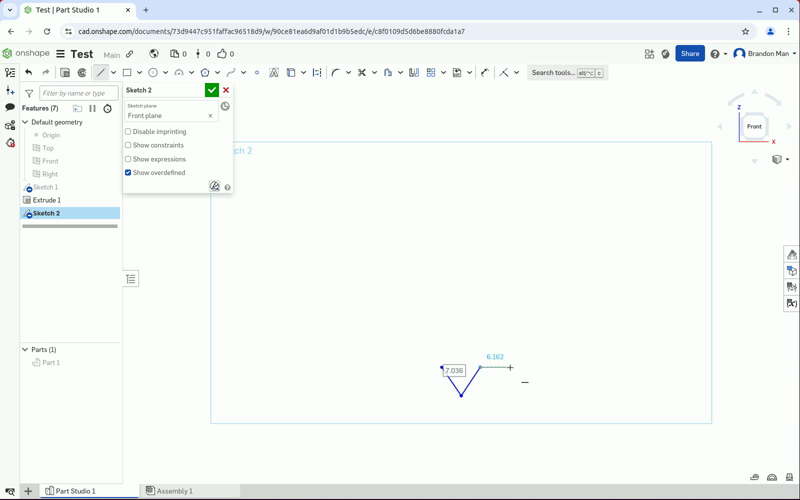
key_down(shift)
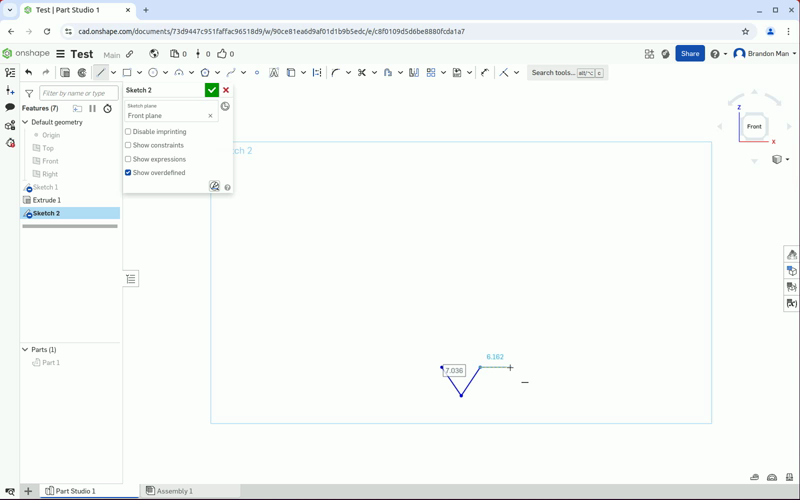
mouse_move(441, 367)
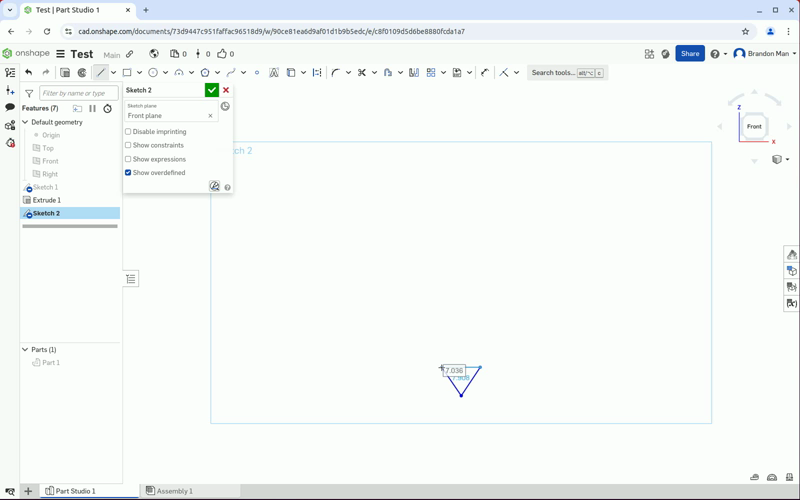
key_up(shift)
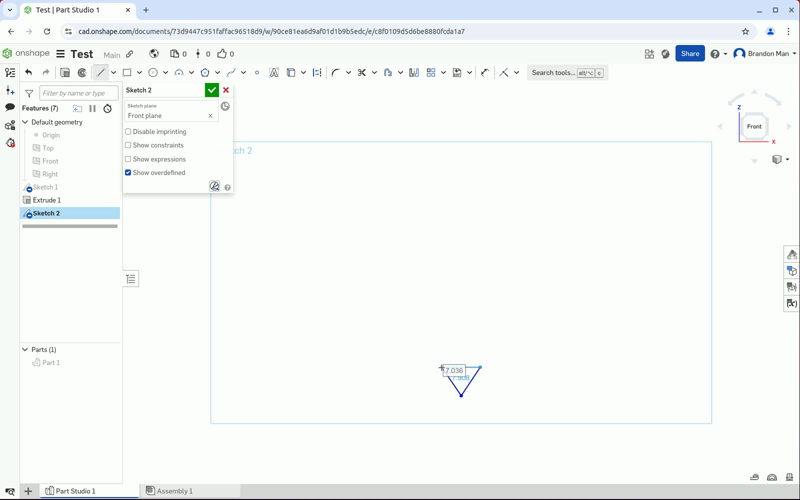
click(441, 367)
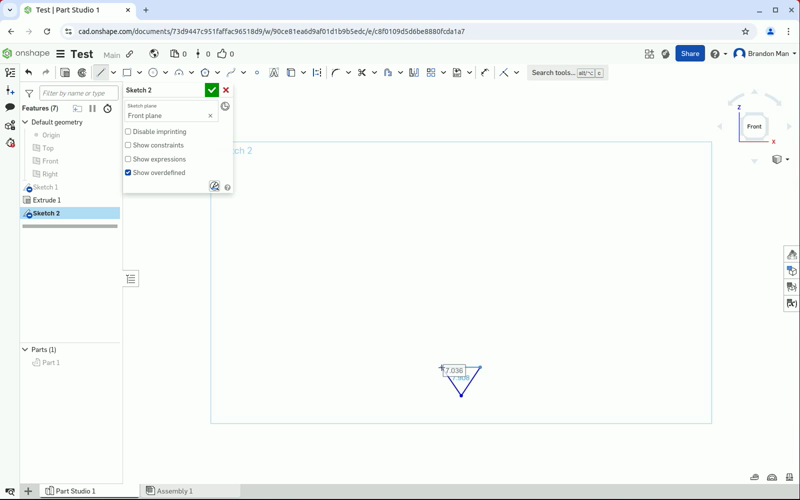
key(esc)
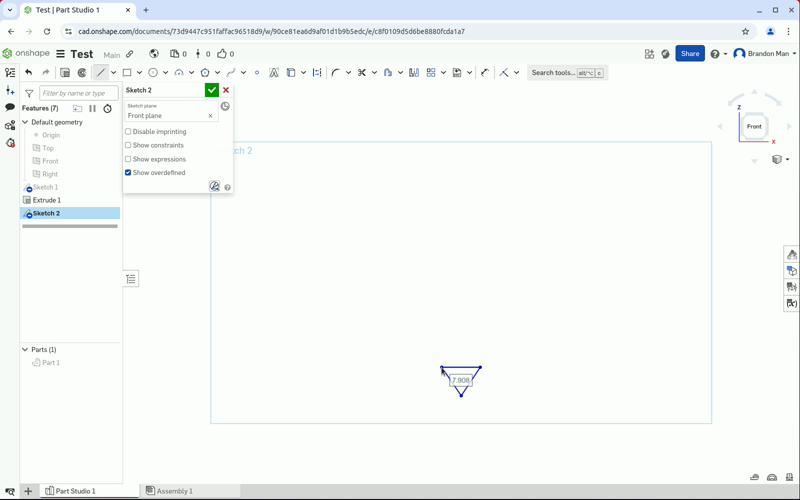
mouse_move(449, 369)
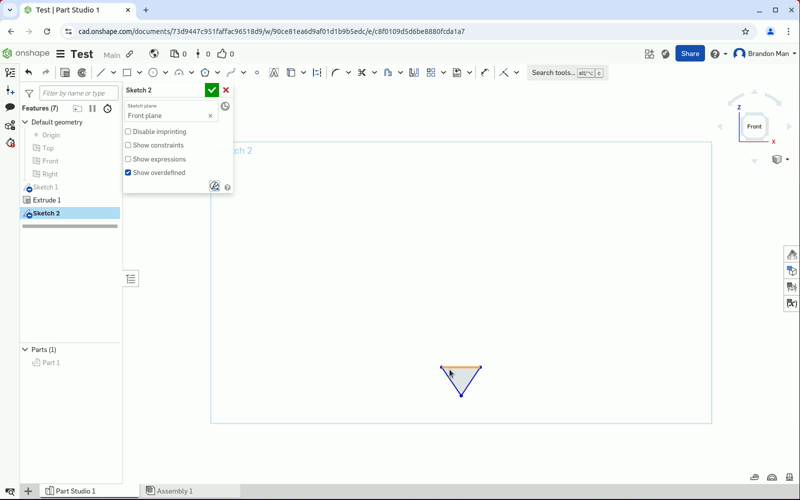
scroll(6)
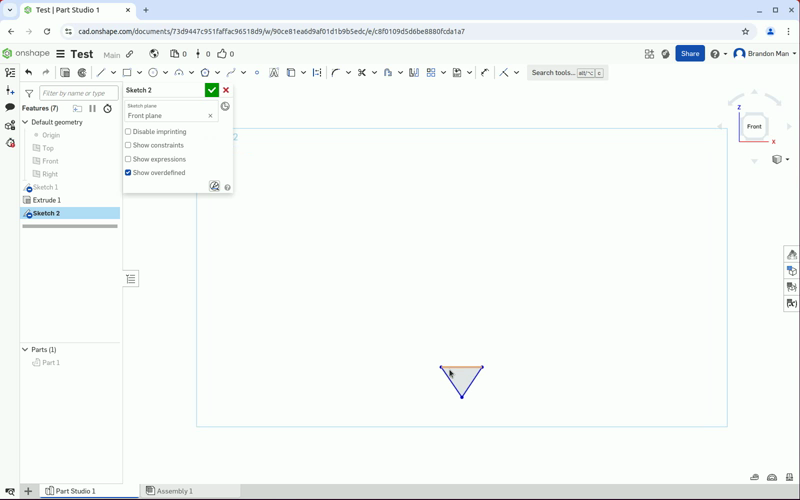
scroll(6)
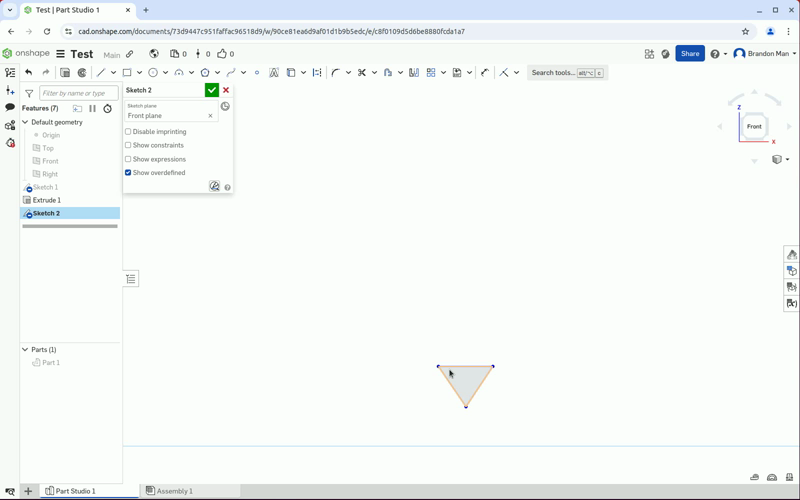
scroll(6)
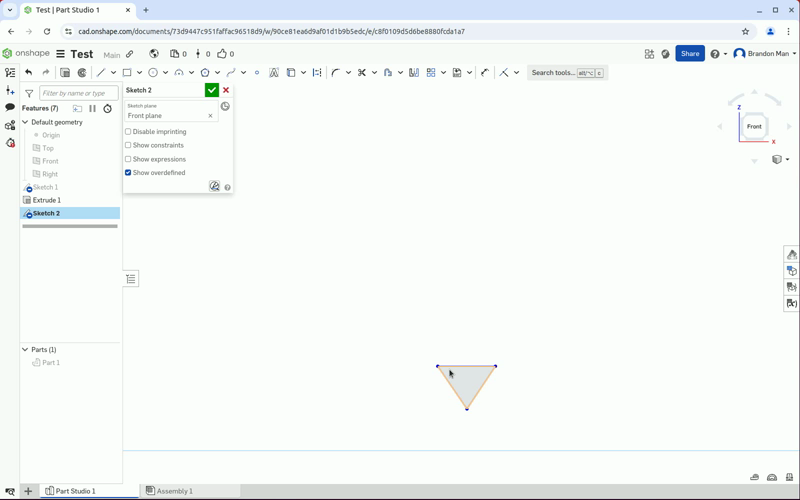
scroll(6)
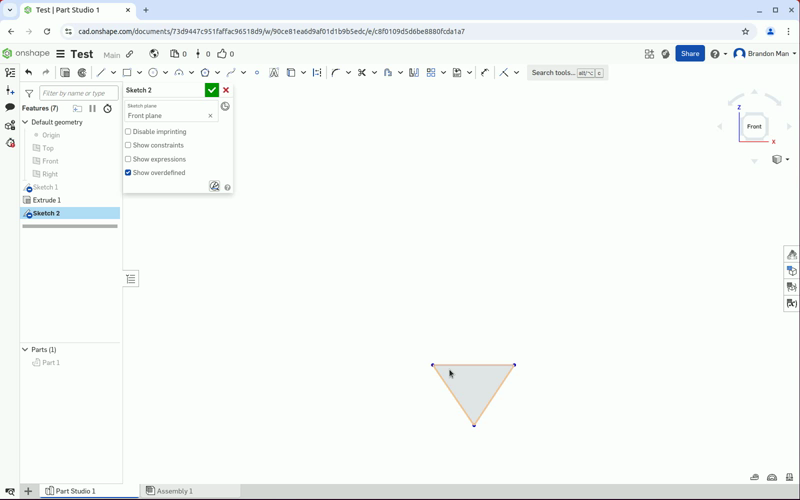
scroll(6)
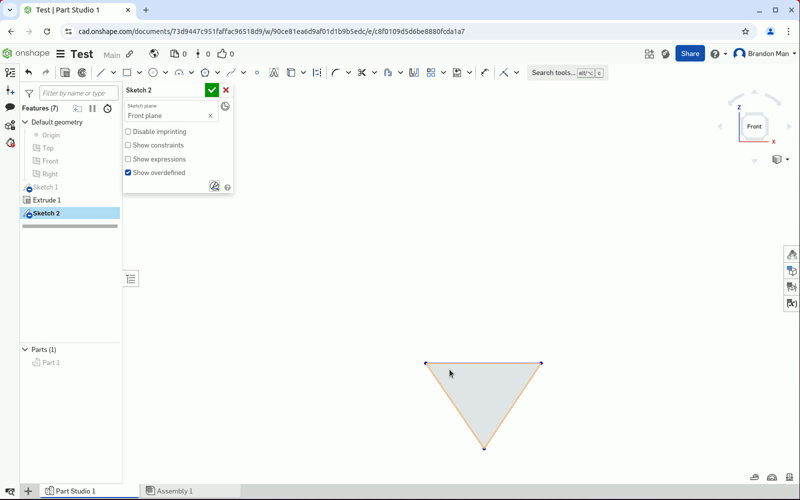
scroll(6)
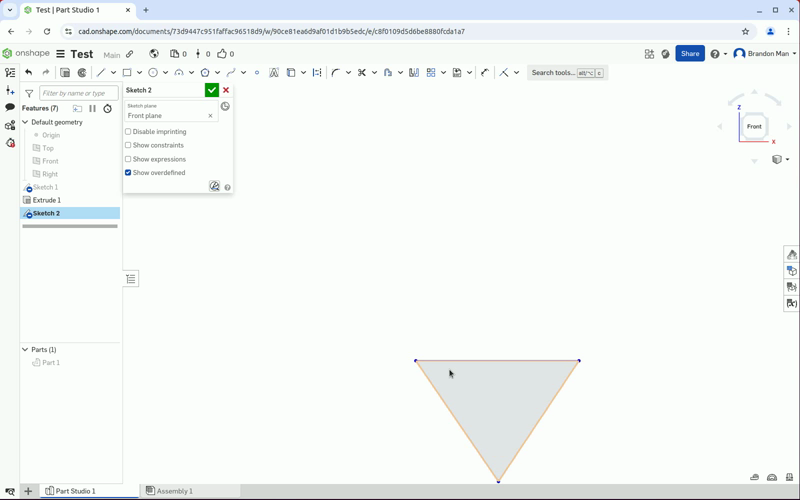
scroll(6)
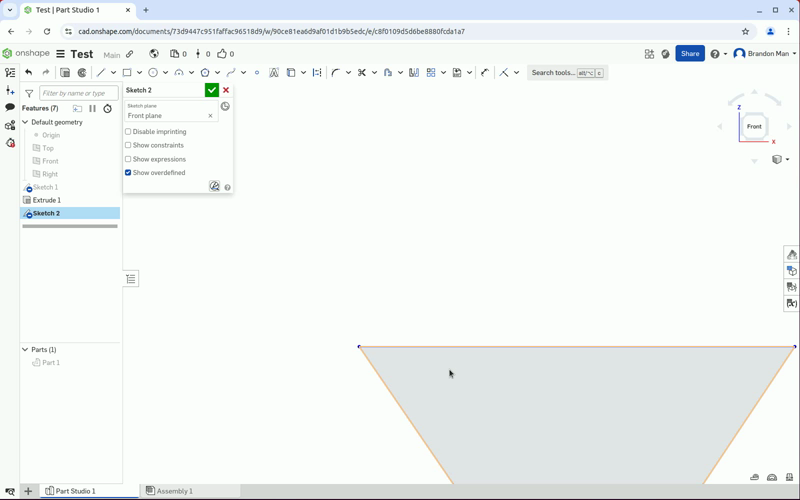
click(449, 369)
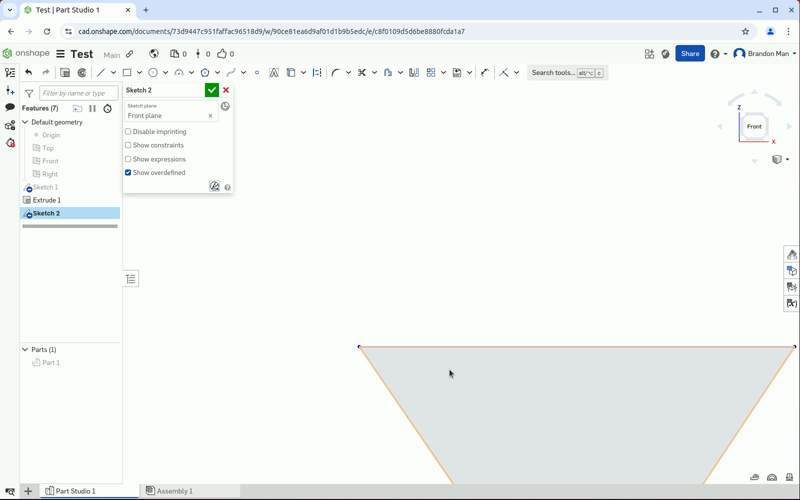
scroll(-6)
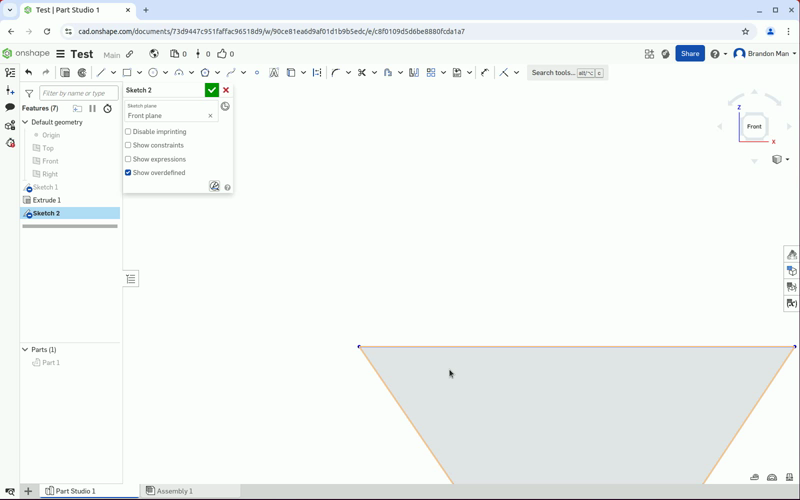
scroll(-6)
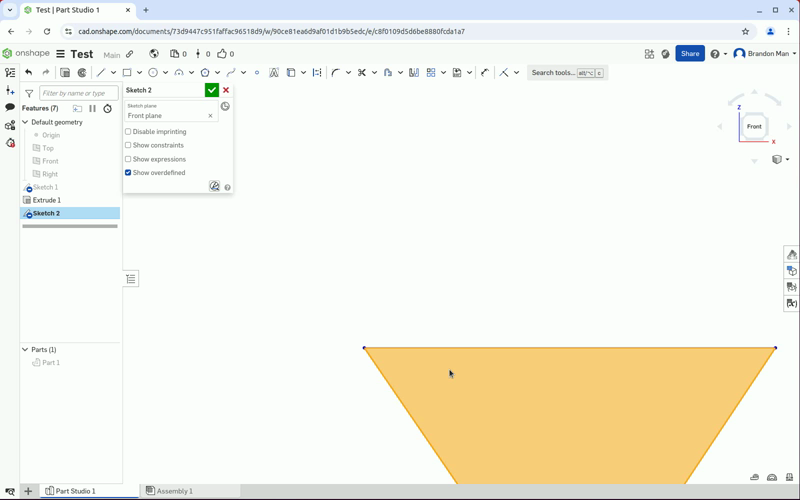
scroll(-6)
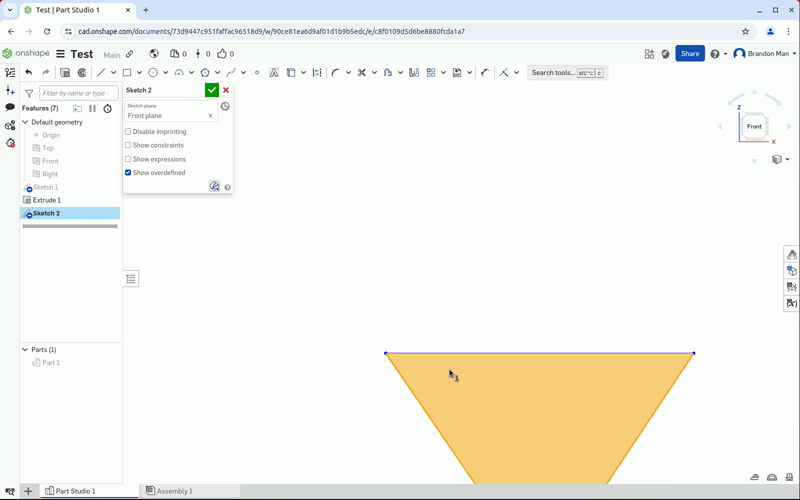
scroll(-6)
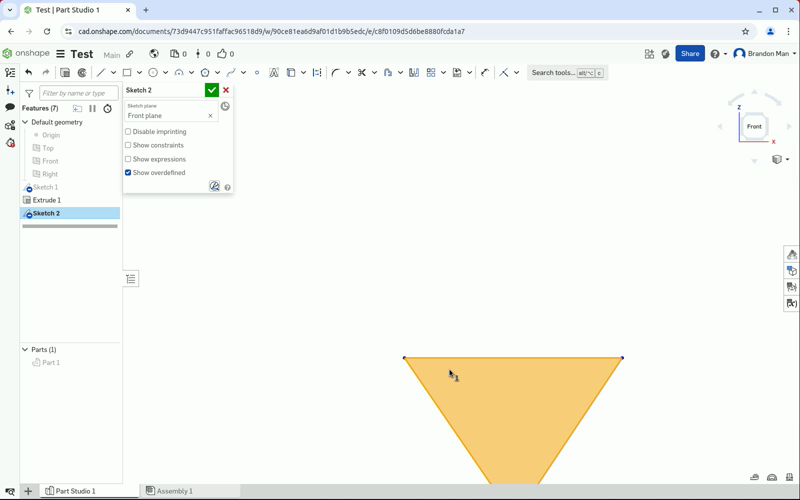
scroll(-6)
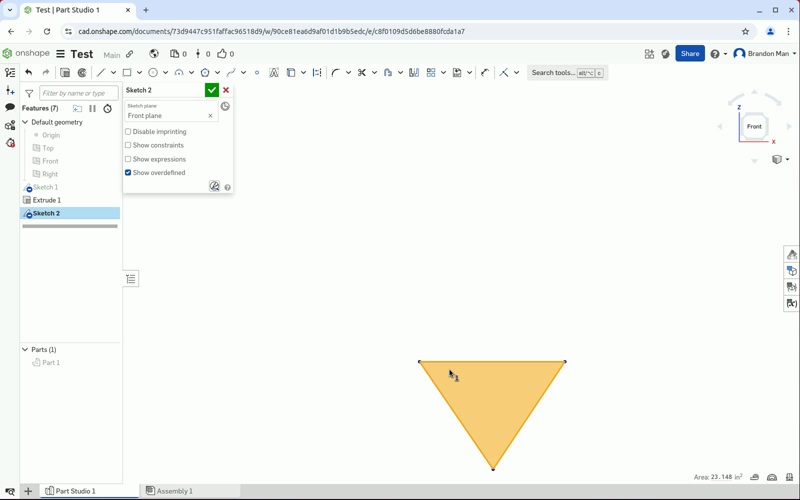
scroll(-6)
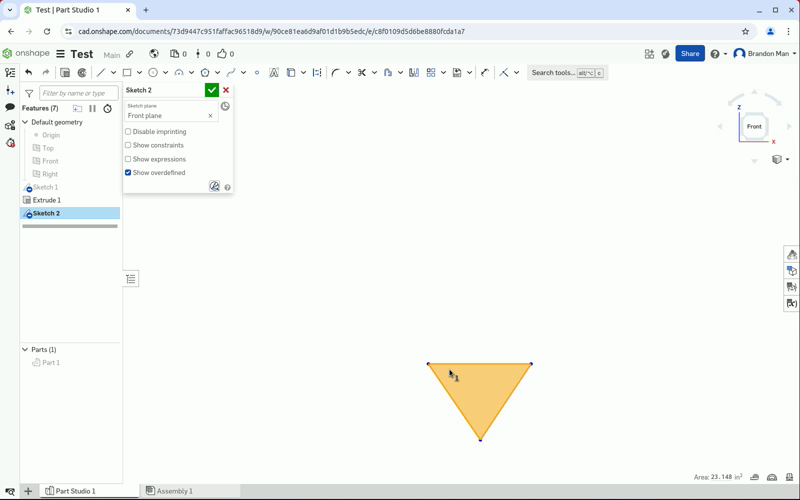
scroll(-6)
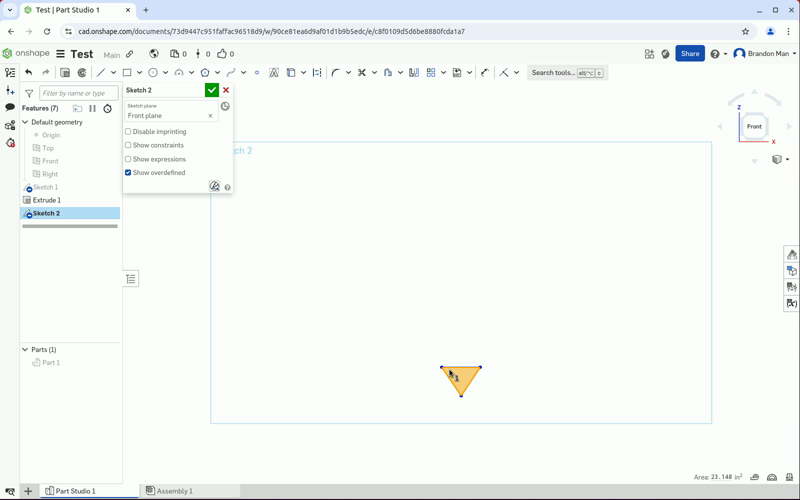
mouse_move(73, 352)
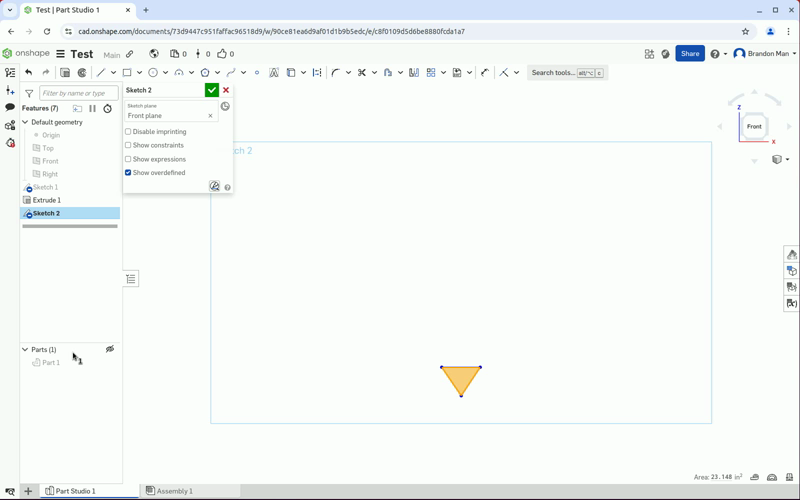
key(shift+y)
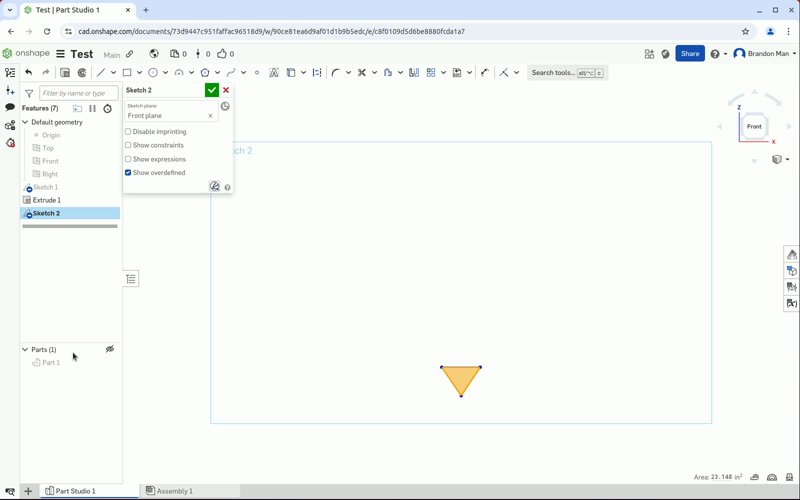
key(shift+e)
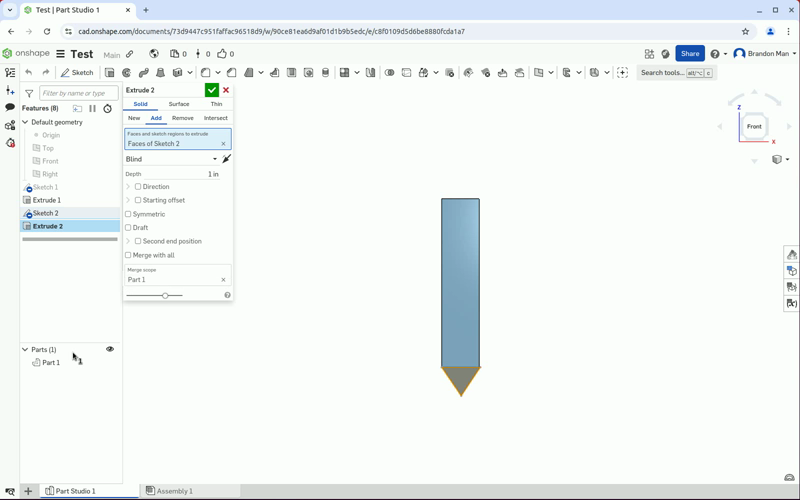
mouse_move(143, 106)
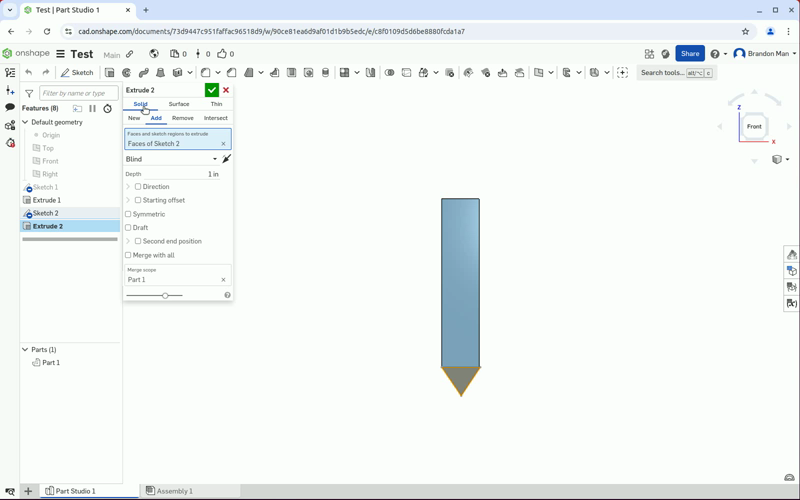
click(143, 106)
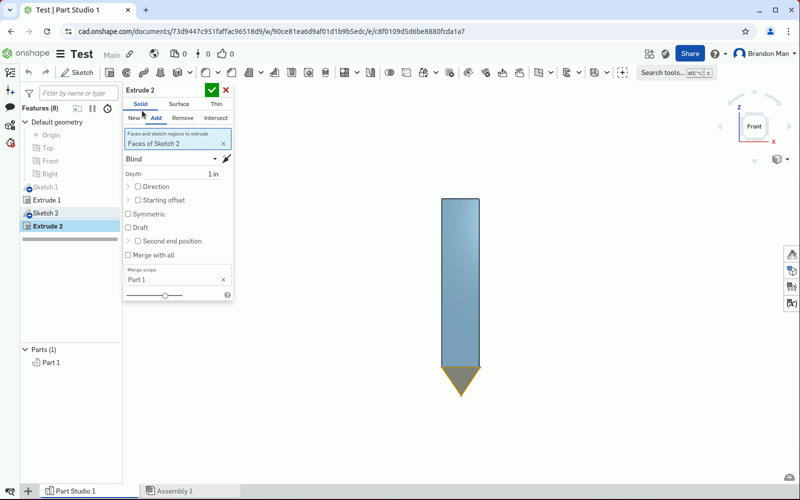
mouse_move(137, 120)
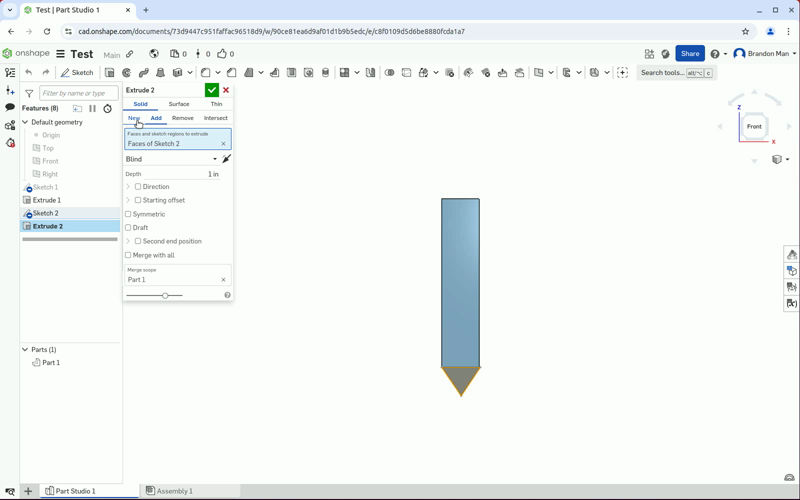
click(137, 120)
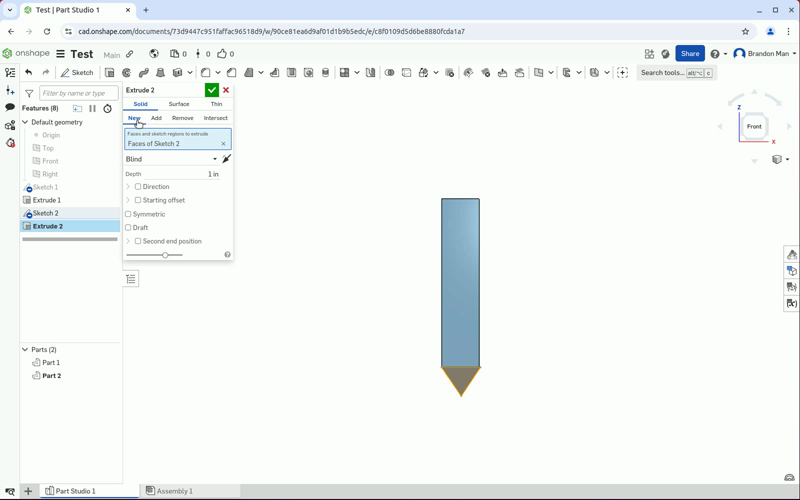
key(tab, 4)
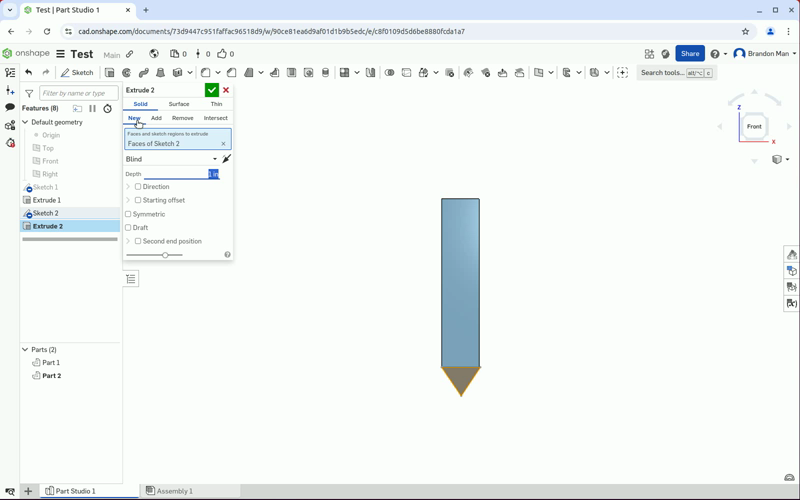
text(0.963)
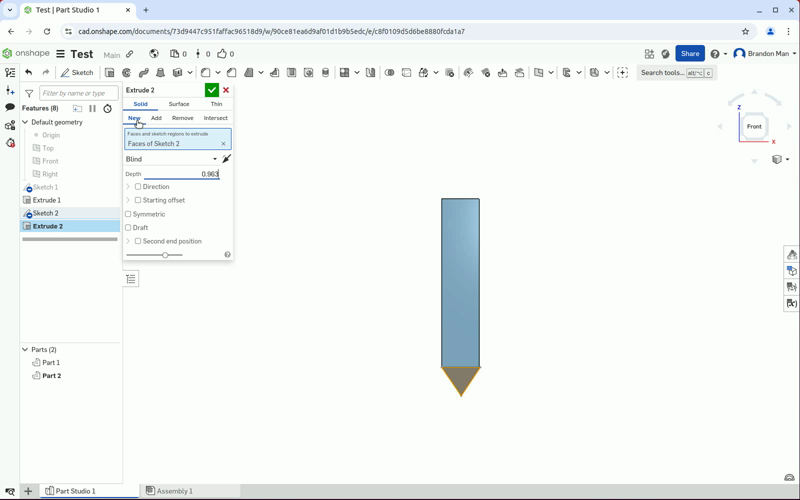
key(enter)
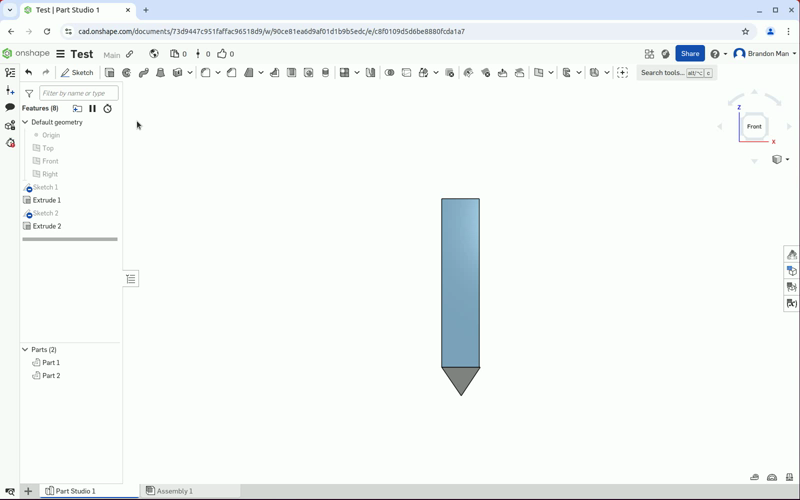
key(shift+h)
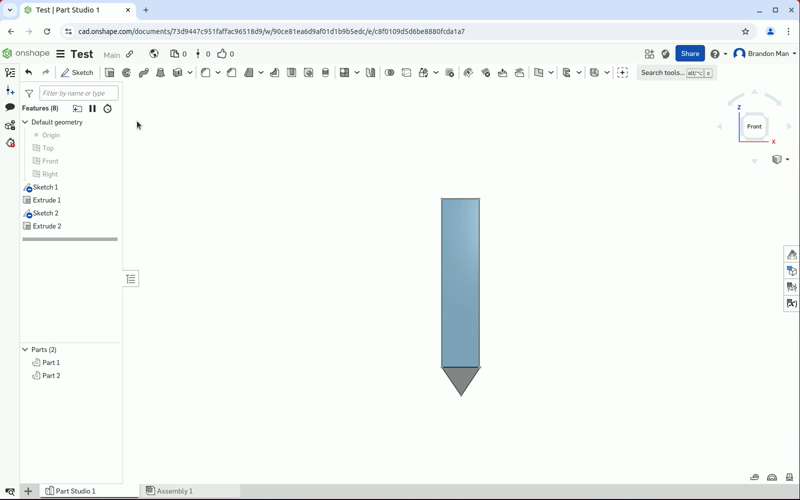
key(shift+h)
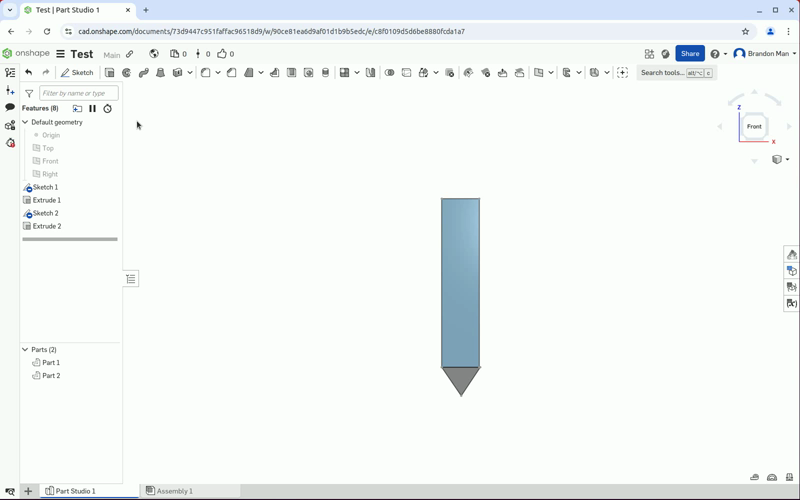
key(shift+7)
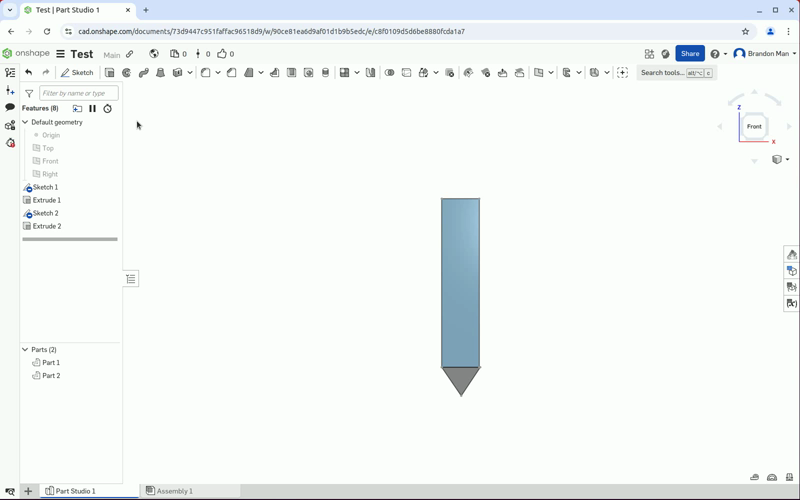
key(left, 2)
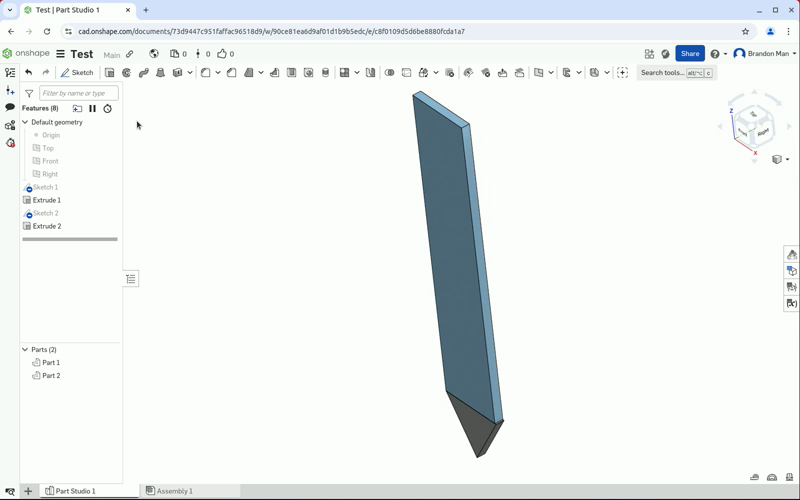
key(down, 2)
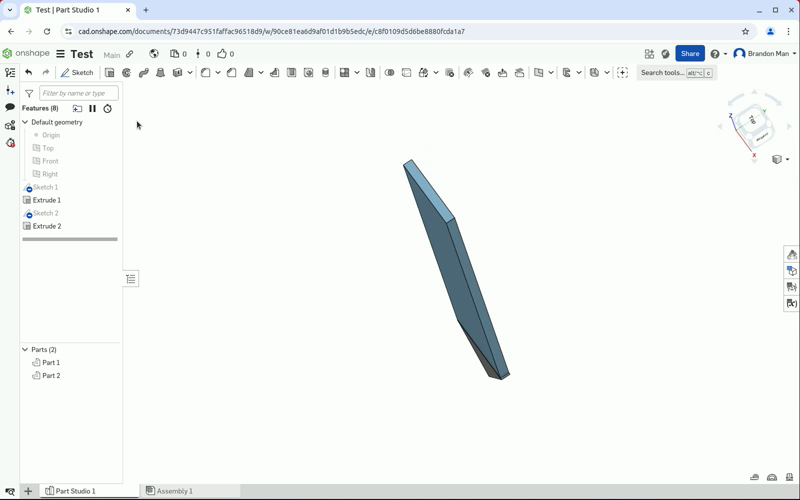
key(up, 2)
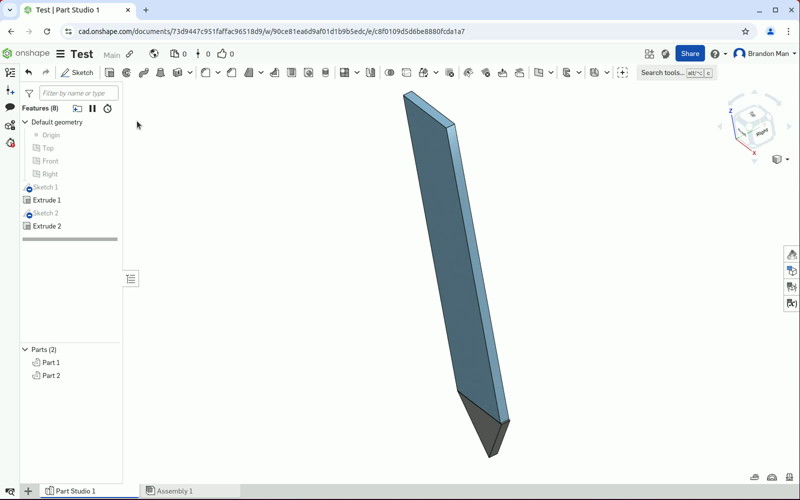
key(right, 2)
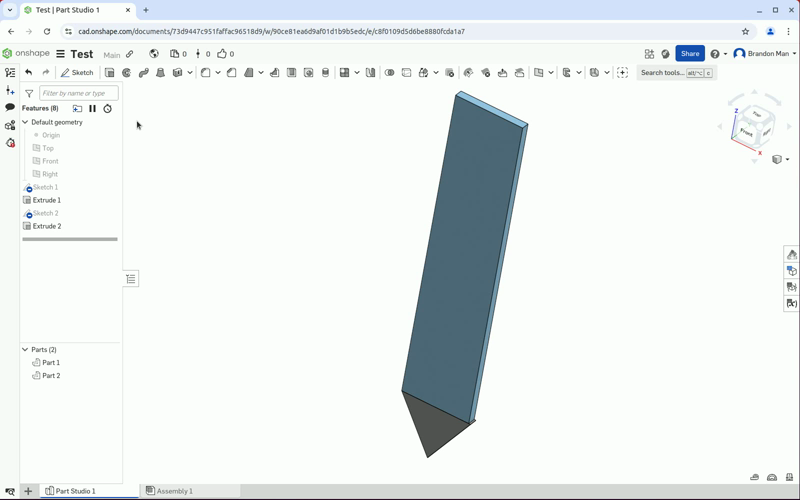
mouse_move(73, 189)
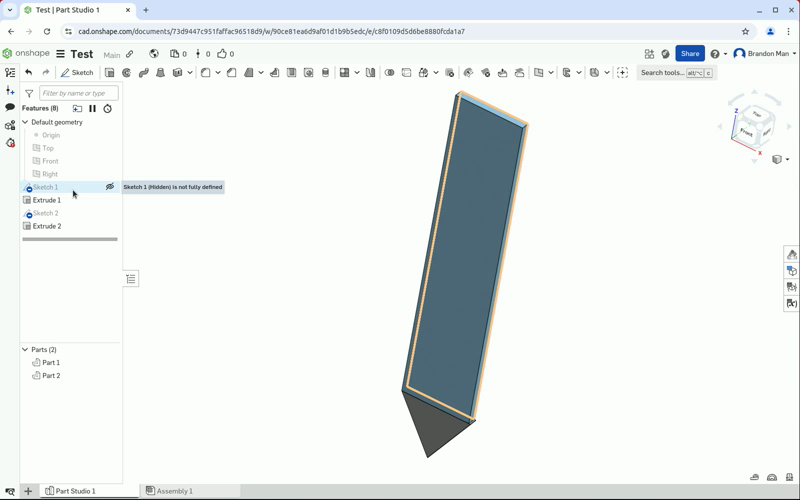
click(73, 189)